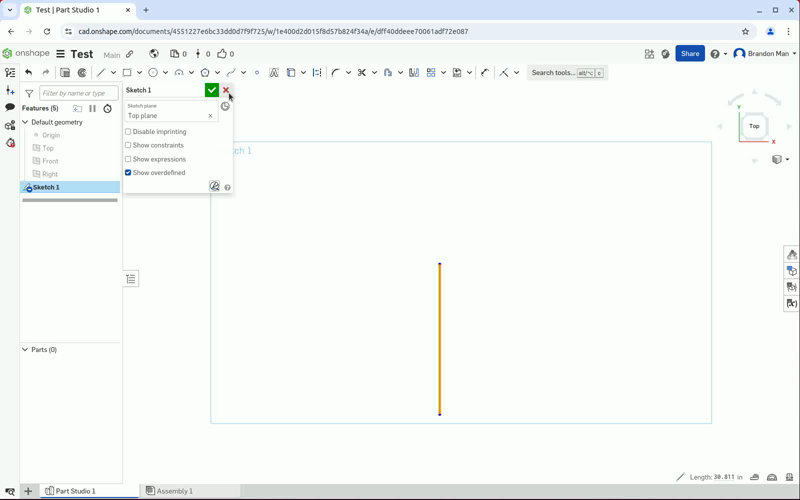
key(shift+h)
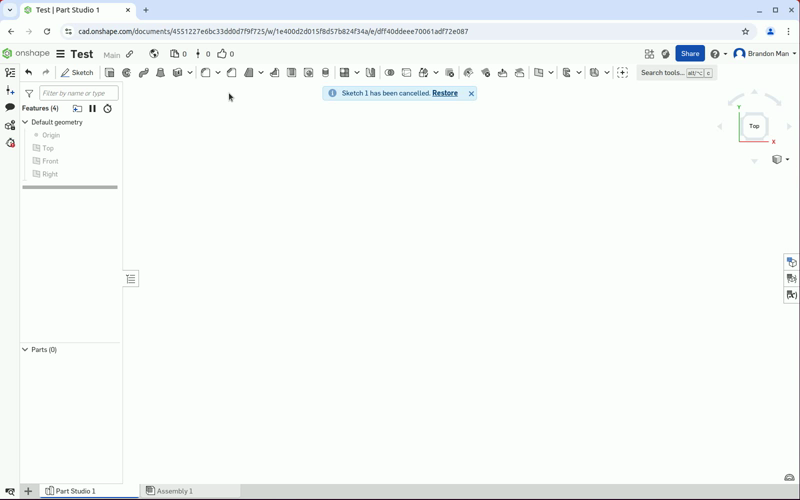
mouse_move(73, 352)
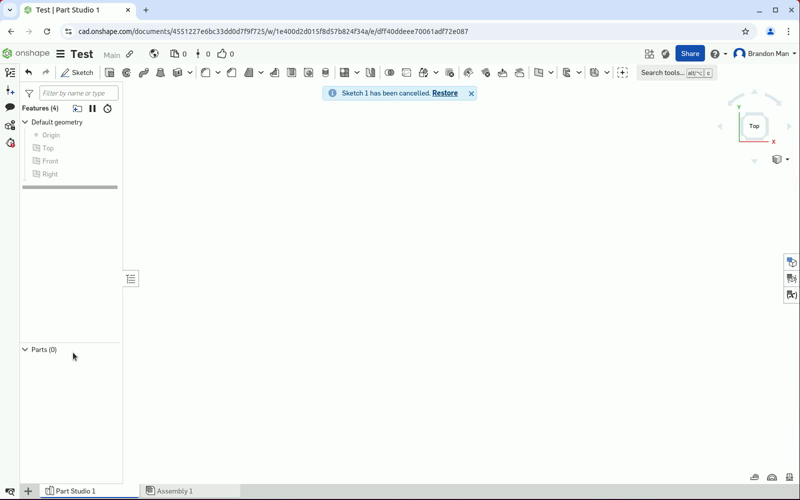
key(y)
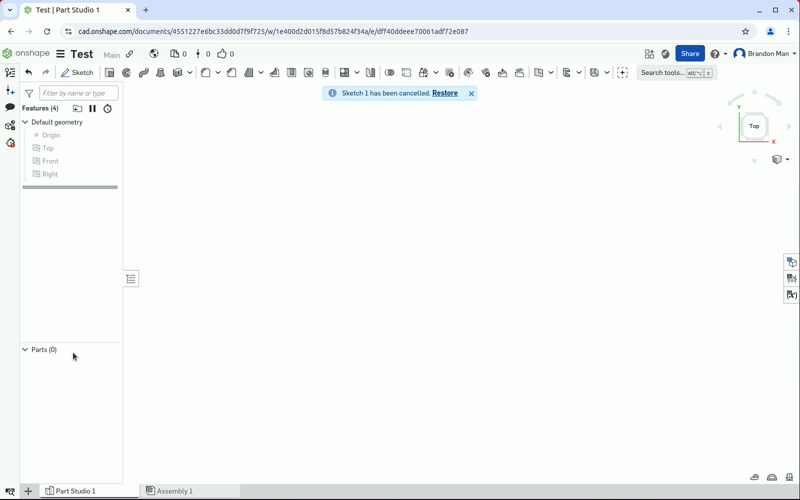
key(shift+p)
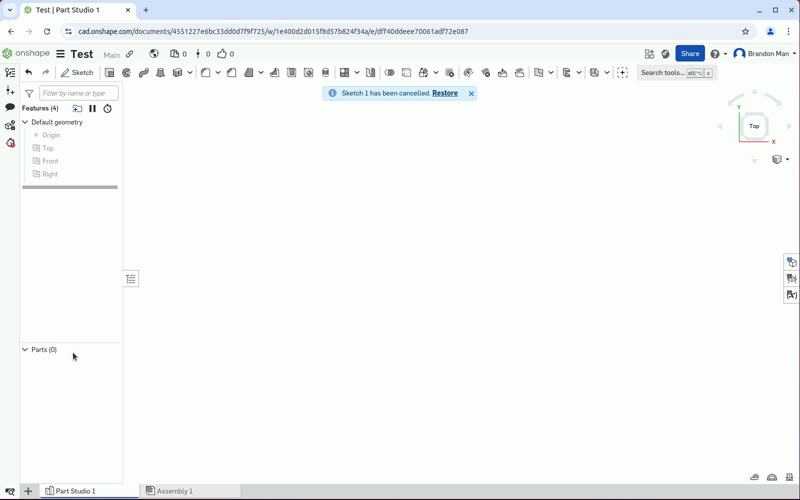
key(space)
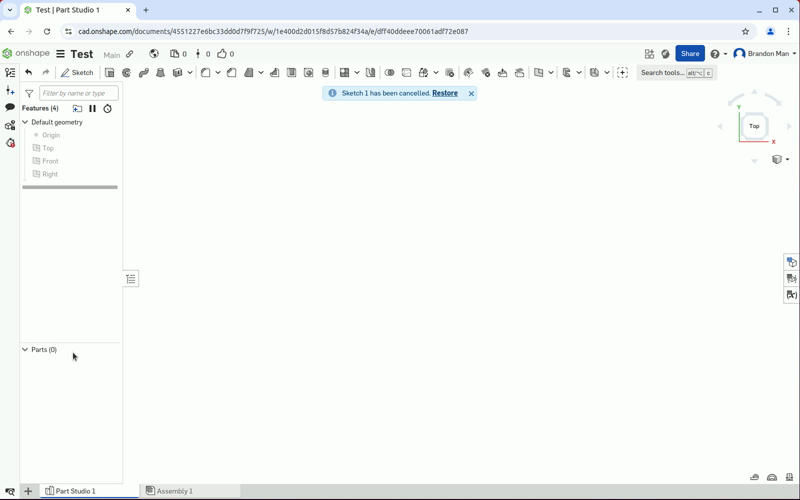
key_down(shift)
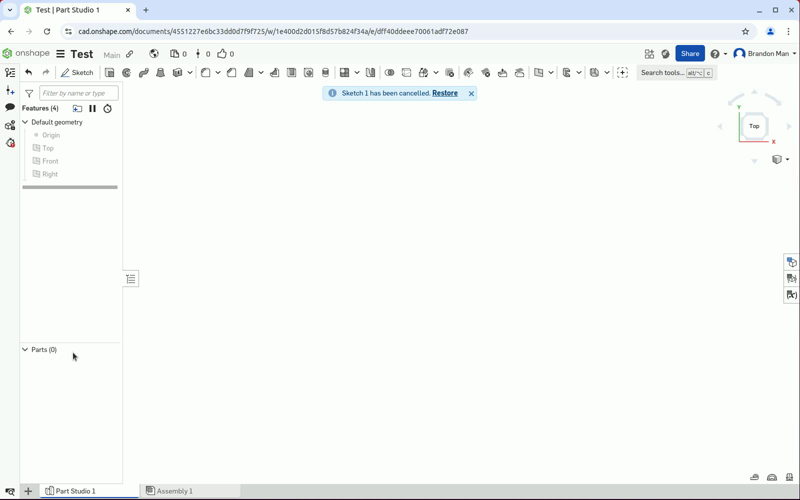
key(up)
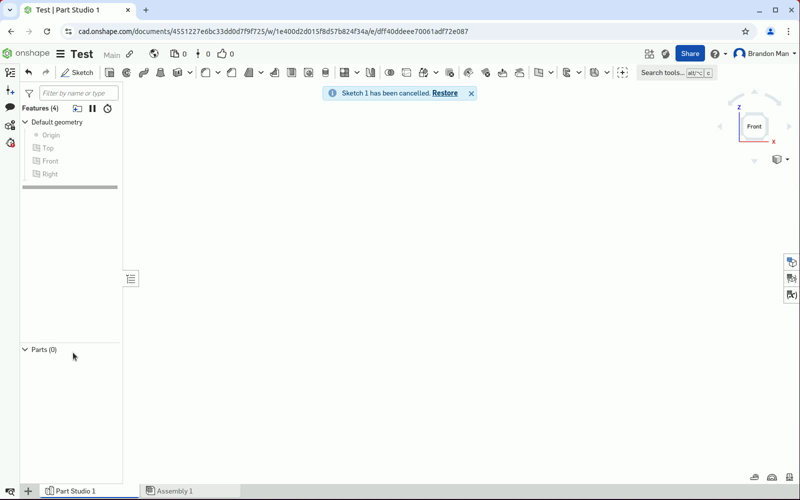
key_up(shift)
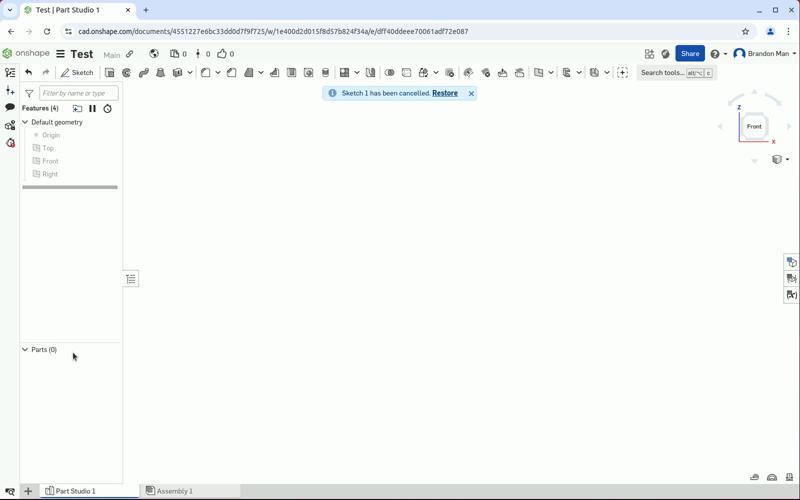
mouse_move(73, 352)
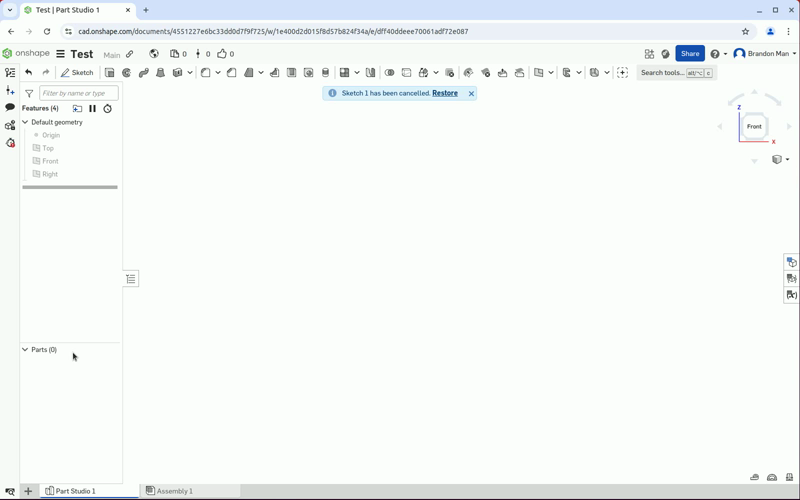
key(shift+y)
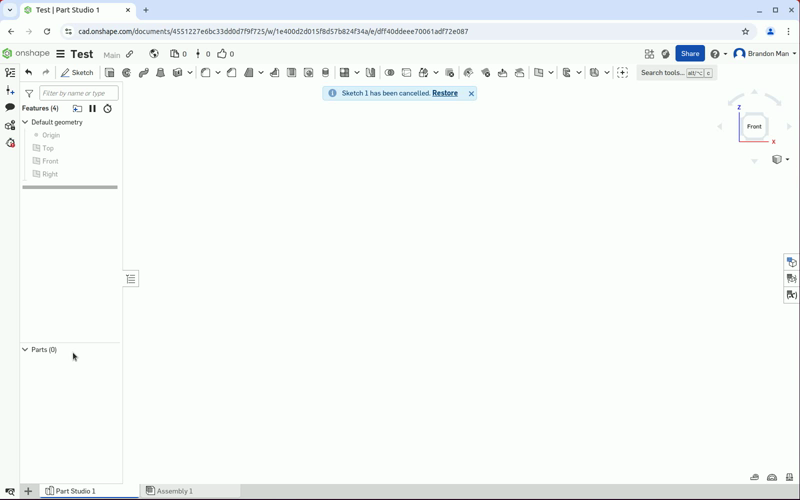
key(shift+s)
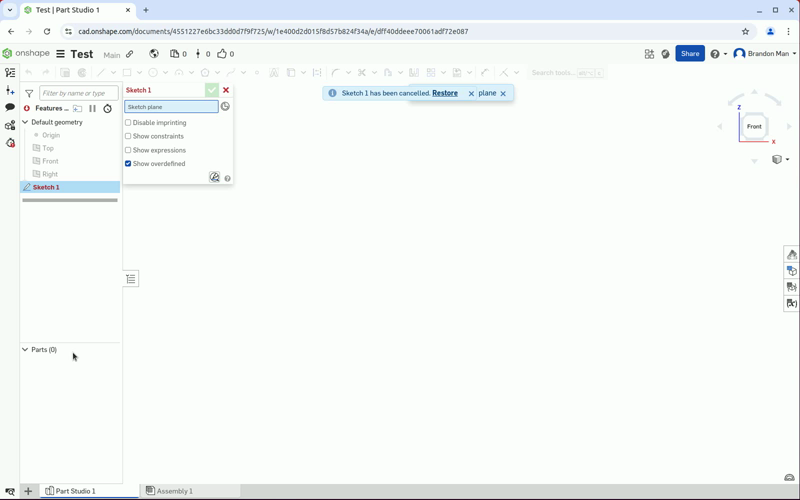
mouse_move(73, 163)
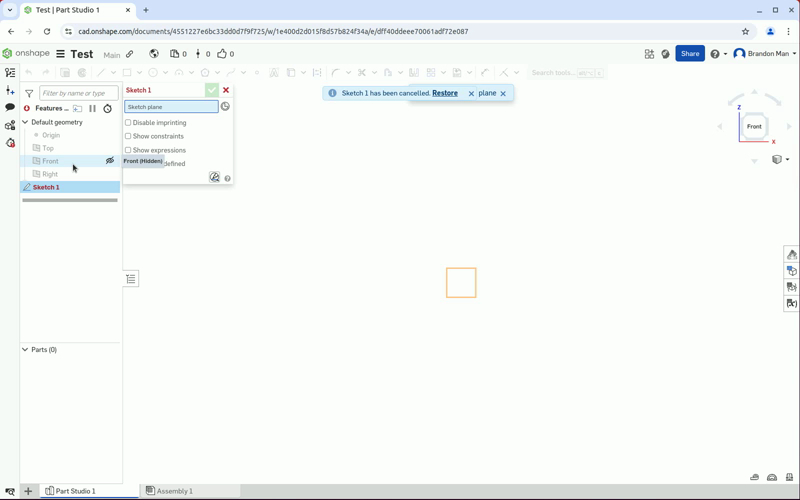
click(73, 163)
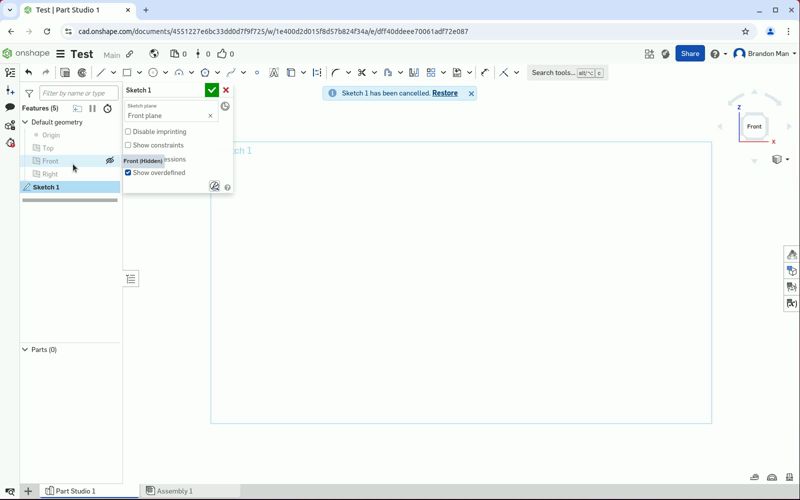
mouse_move(73, 352)
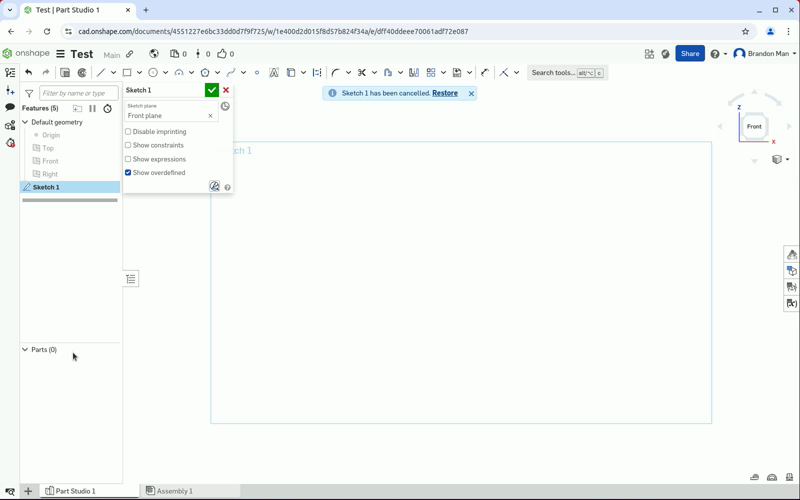
key(y)
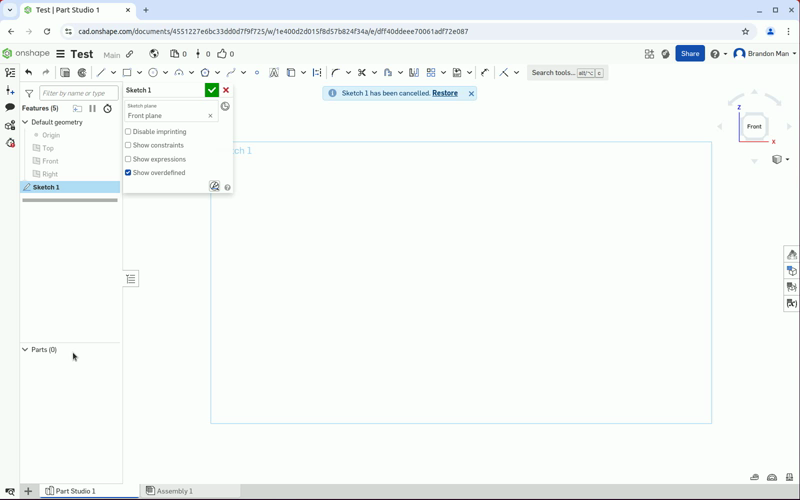
key(l)
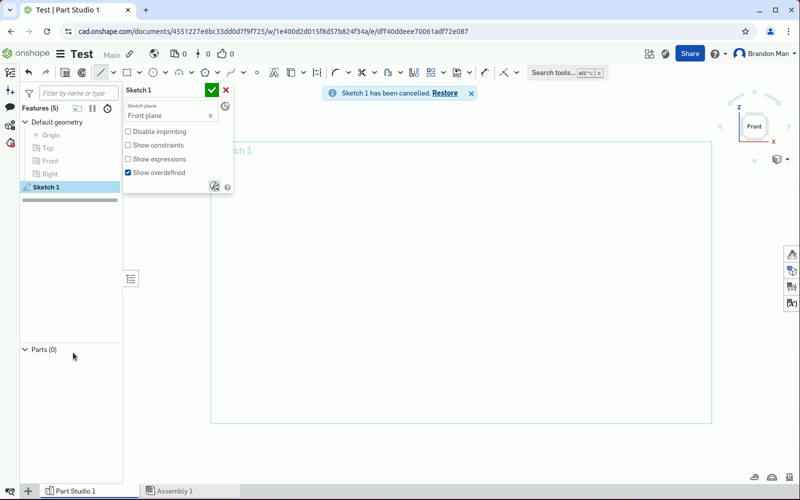
key_down(shift)
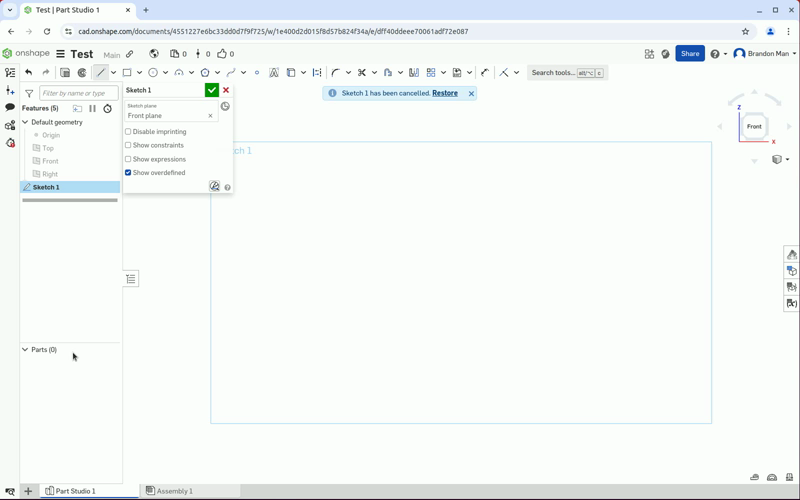
mouse_move(460, 282)
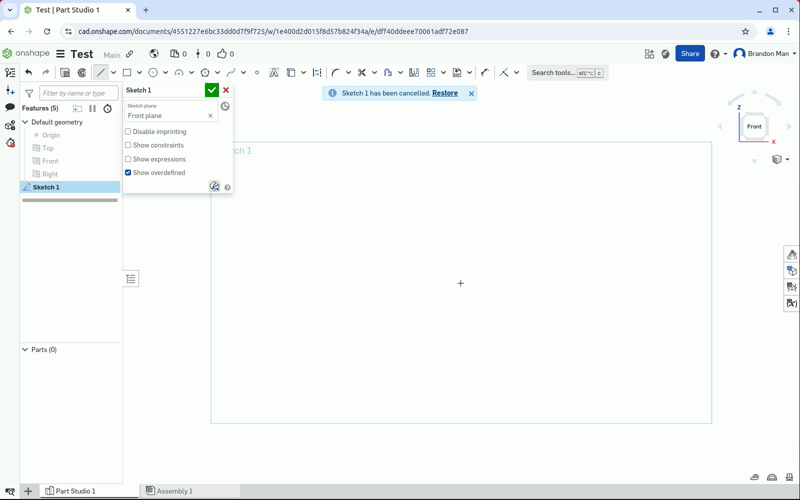
click(460, 282)
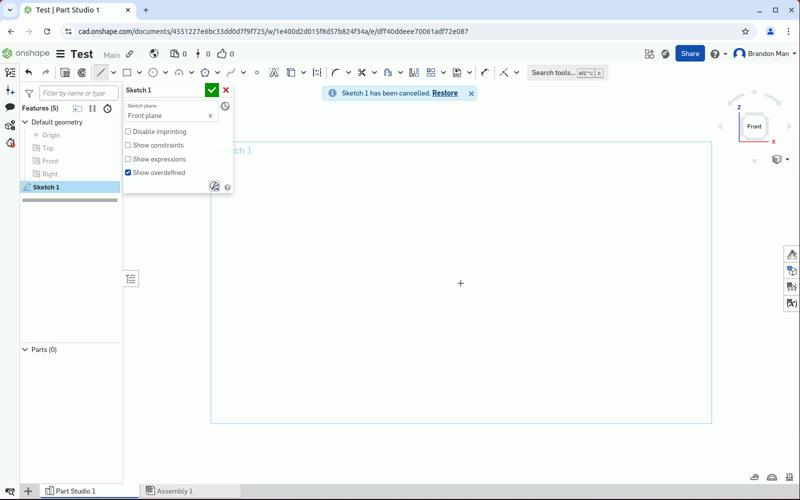
key_up(shift)
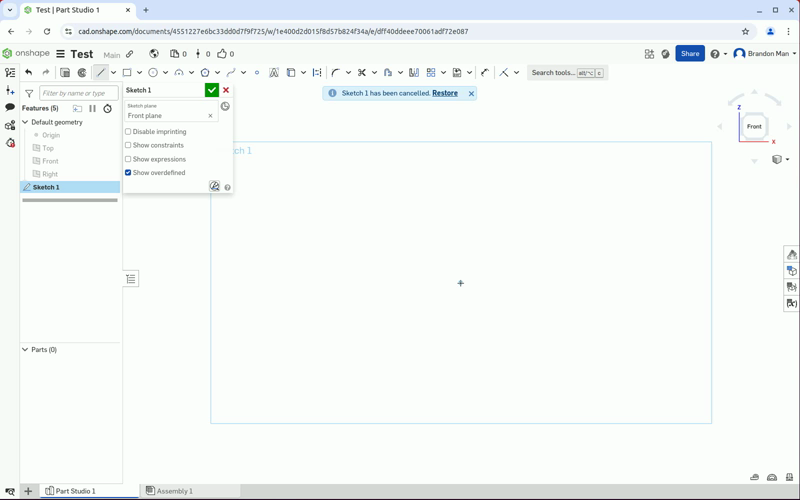
key_down(shift)
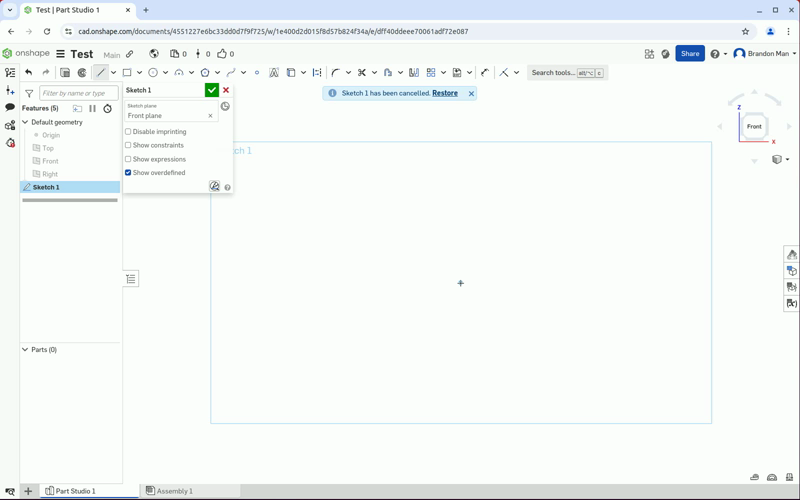
mouse_move(573, 282)
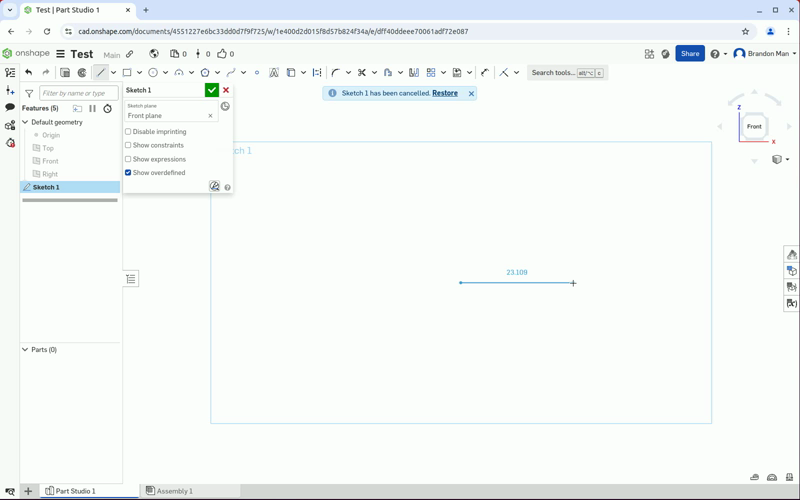
click(573, 282)
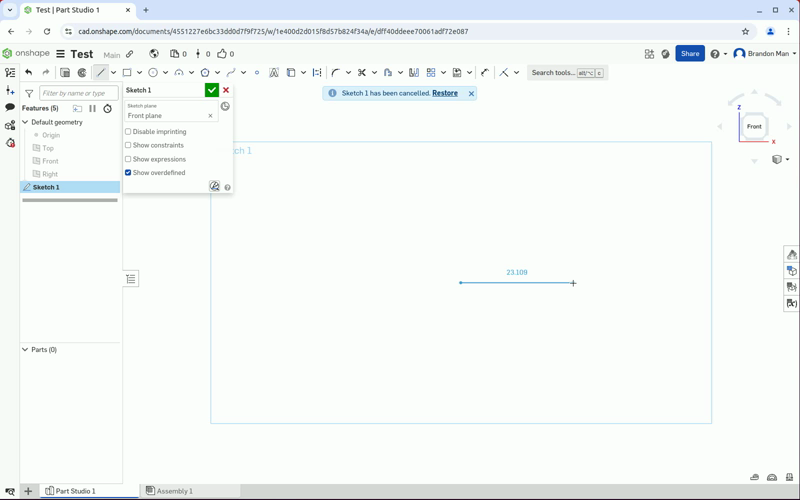
key_up(shift)
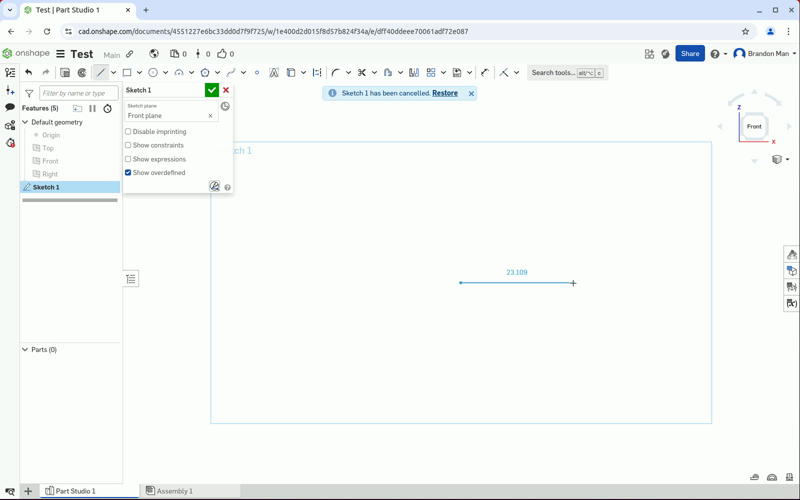
key_down(shift)
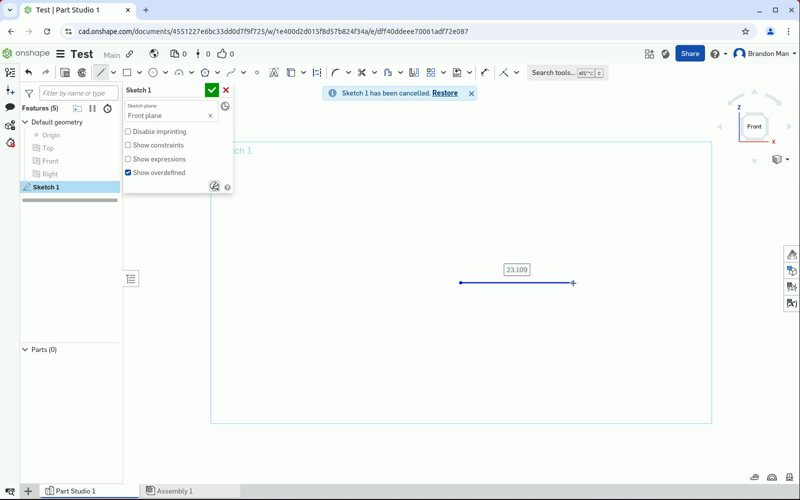
mouse_move(573, 192)
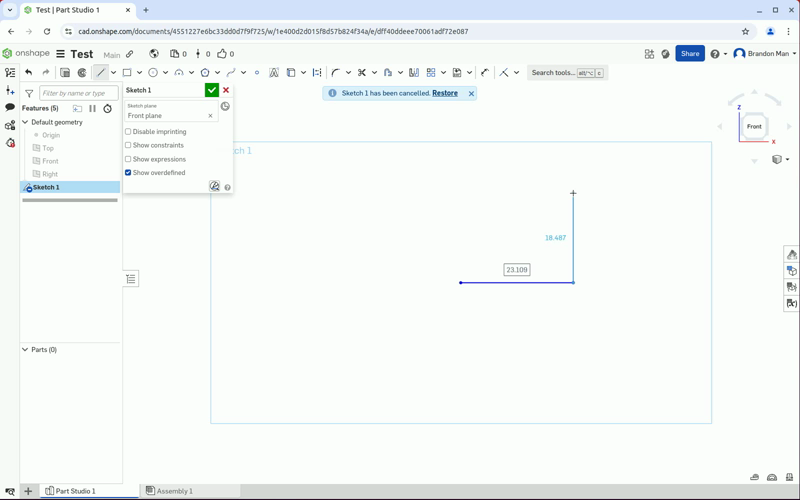
click(573, 192)
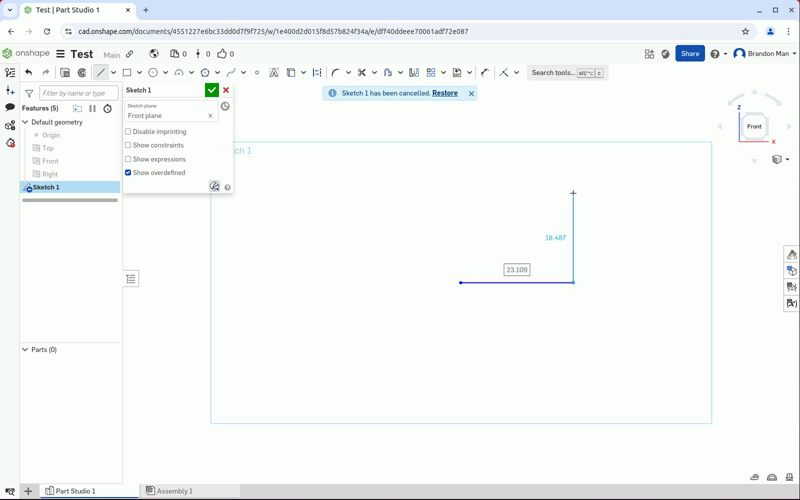
key_up(shift)
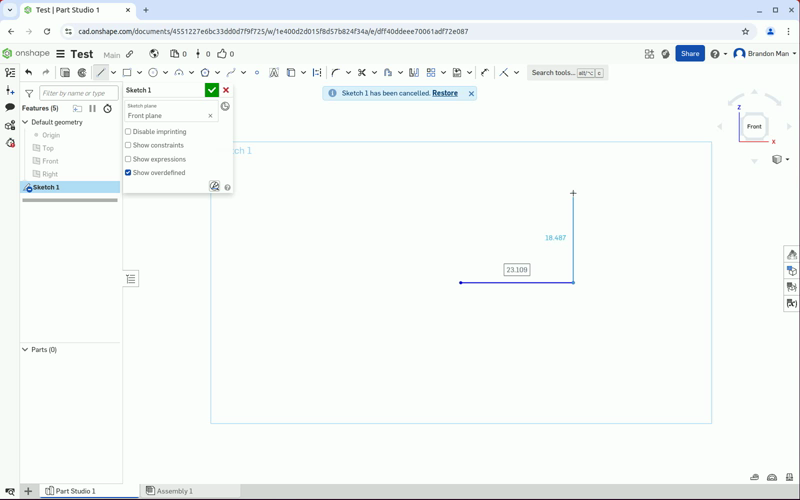
key_down(shift)
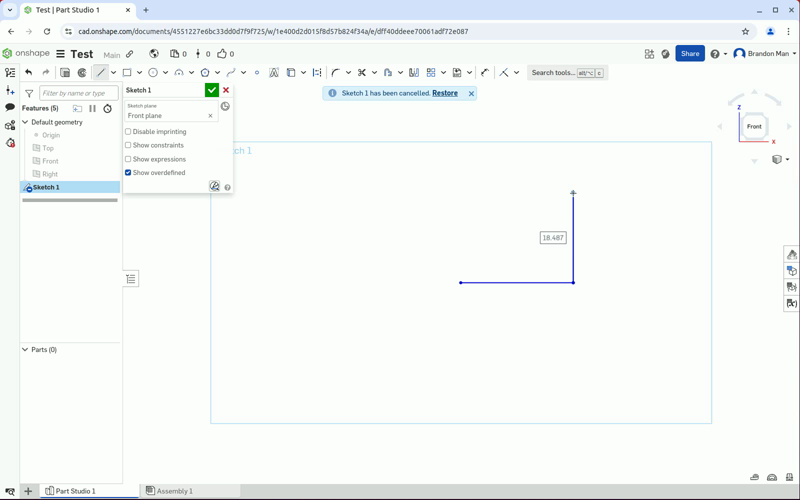
mouse_move(460, 192)
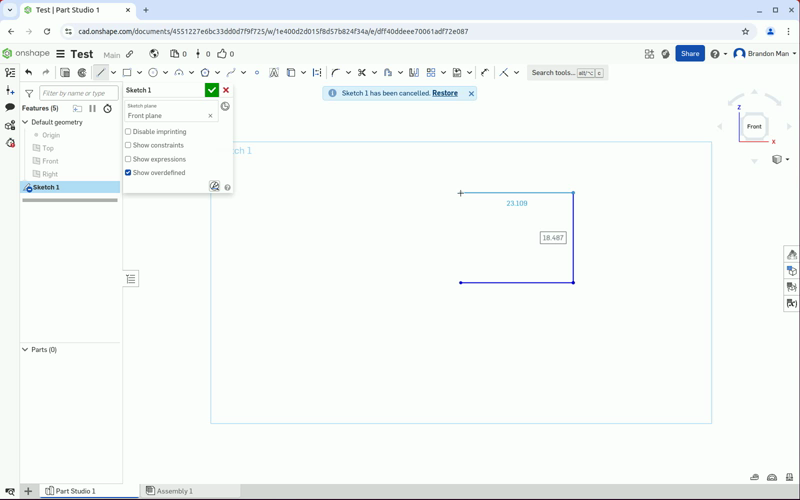
click(460, 192)
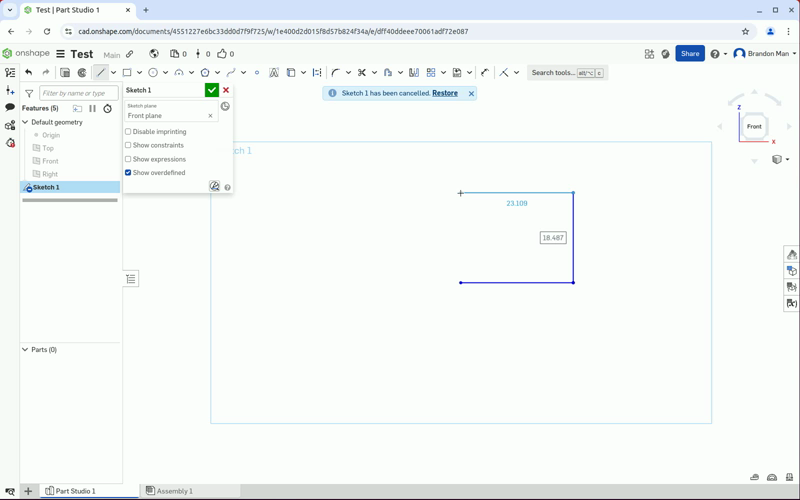
key_up(shift)
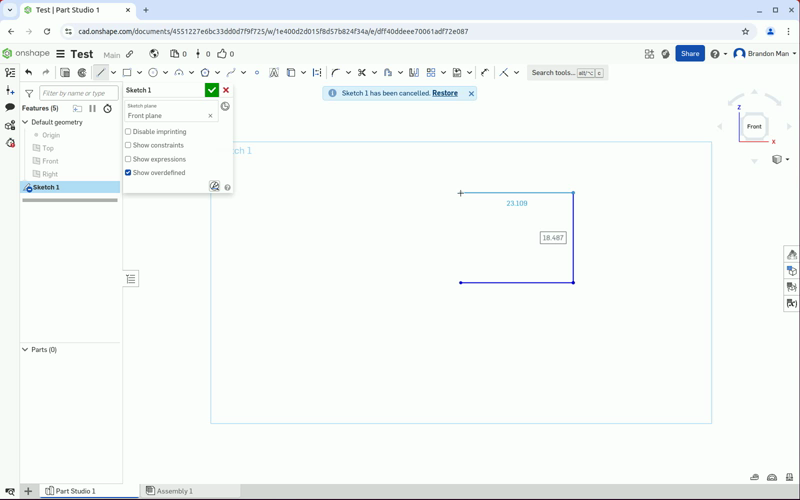
key_down(shift)
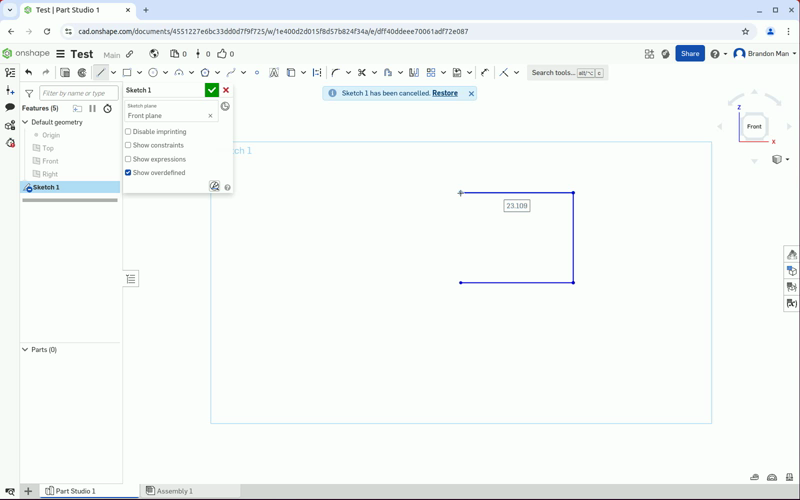
mouse_move(460, 282)
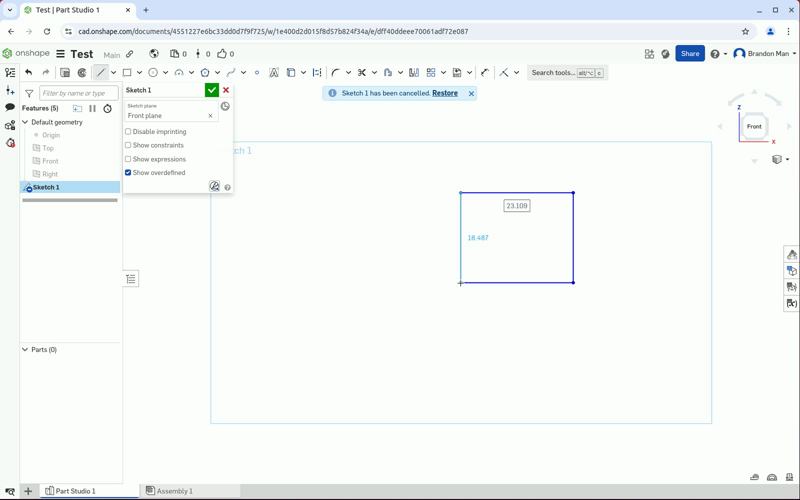
key_up(shift)
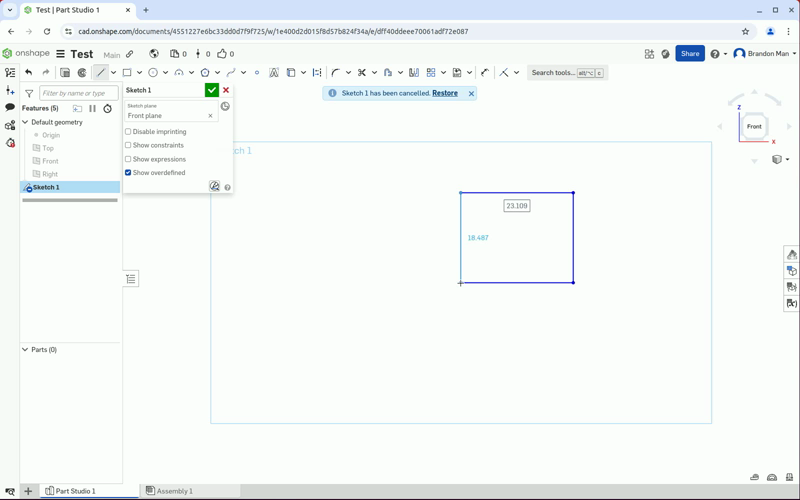
click(460, 282)
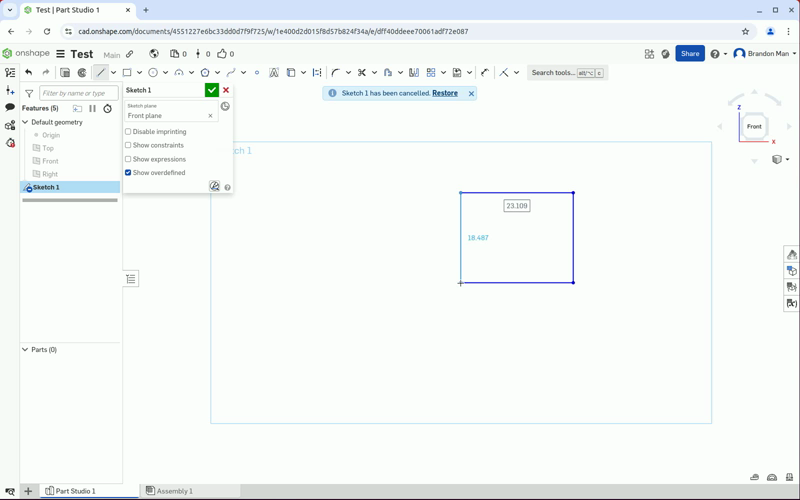
key(esc)
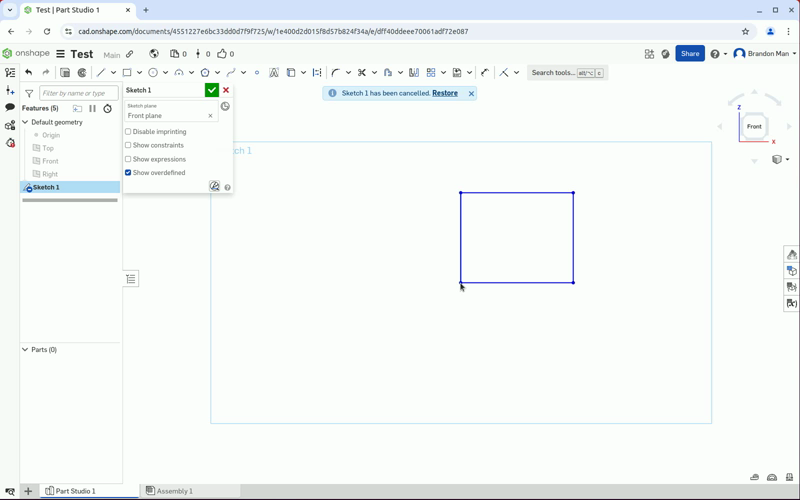
mouse_move(543, 251)
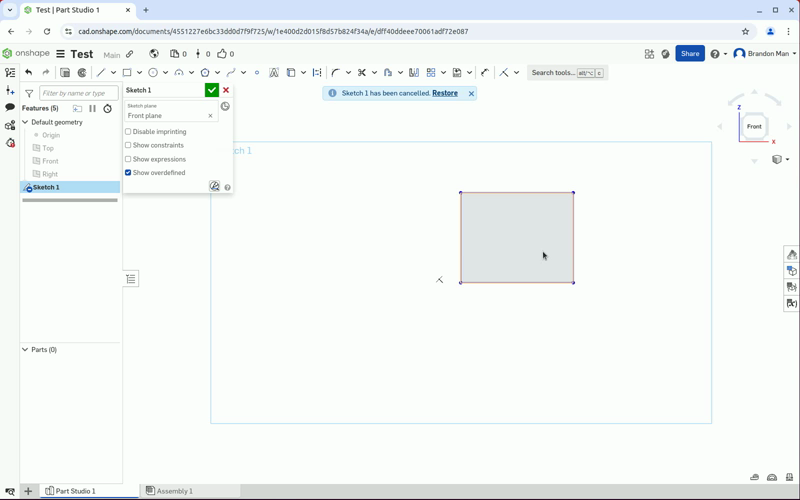
click(543, 251)
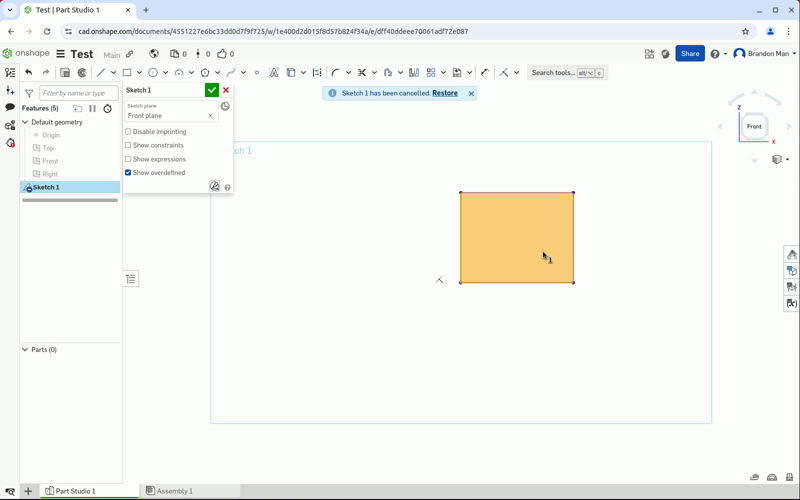
mouse_move(73, 352)
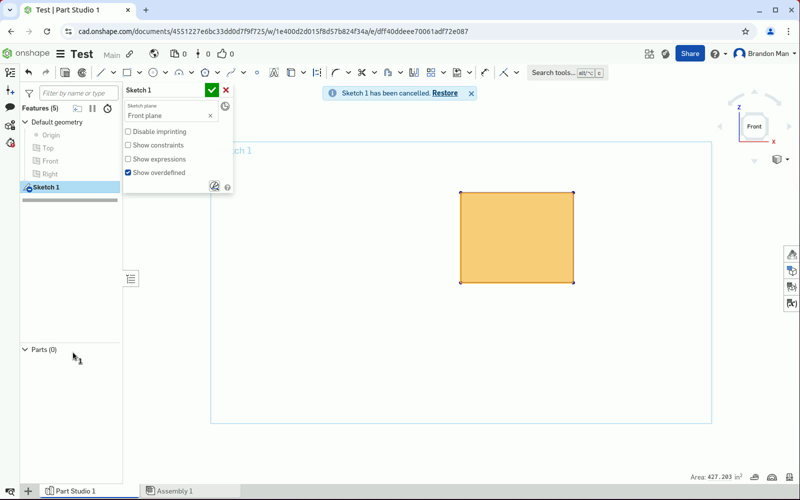
key(shift+y)
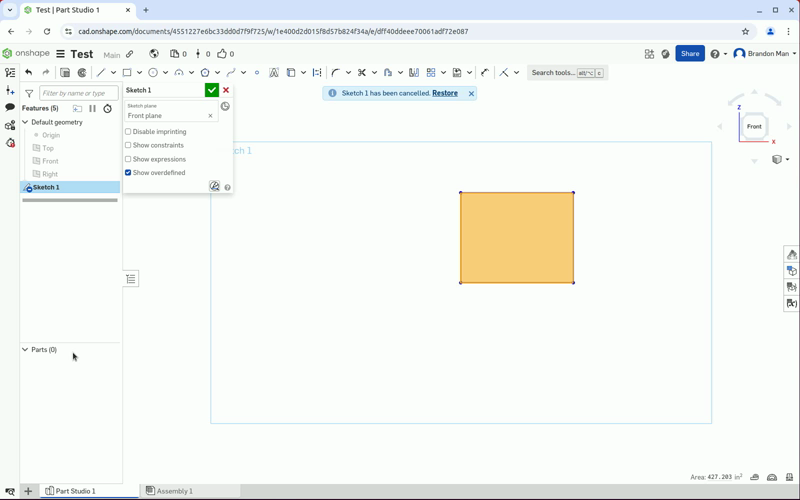
key(shift+e)
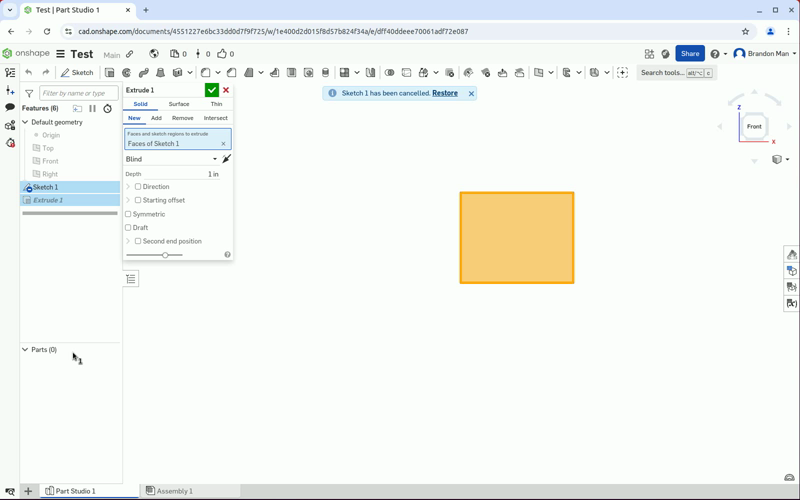
mouse_move(143, 106)
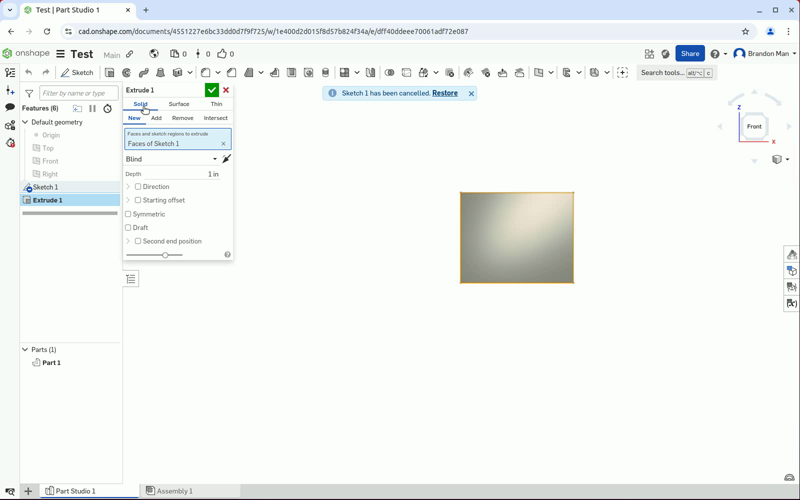
click(143, 106)
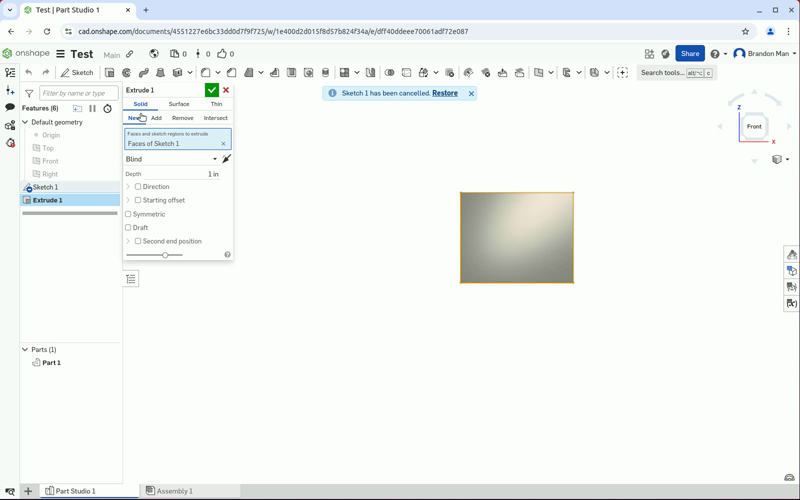
mouse_move(137, 120)
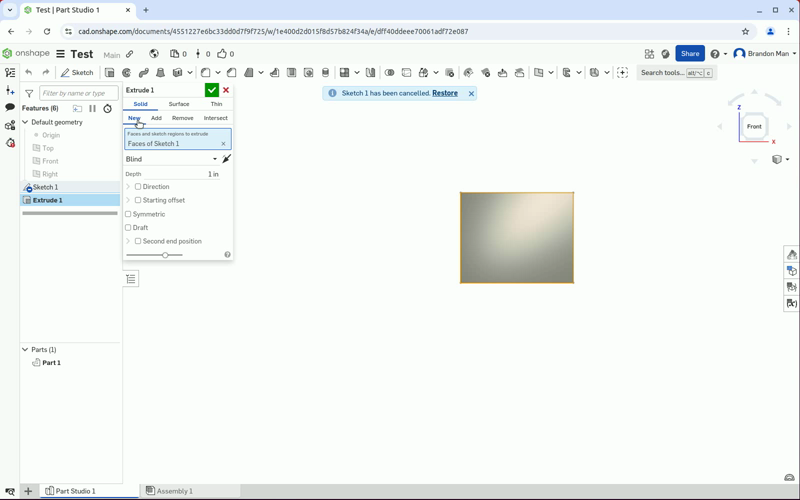
click(137, 120)
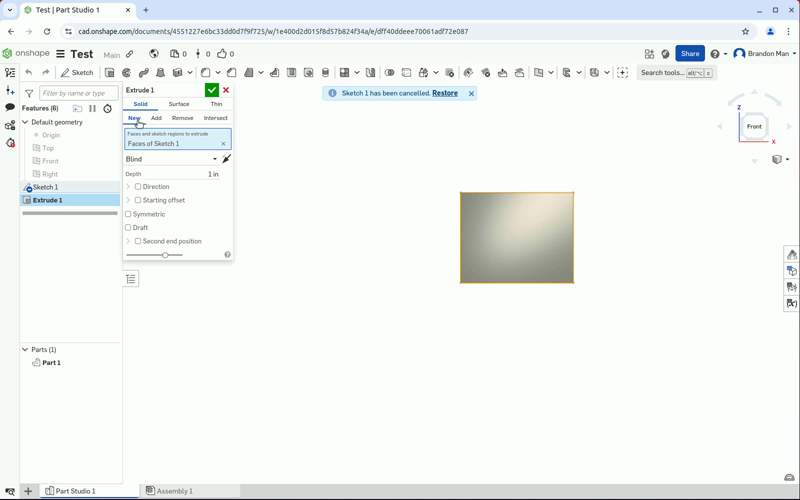
key(tab, 4)
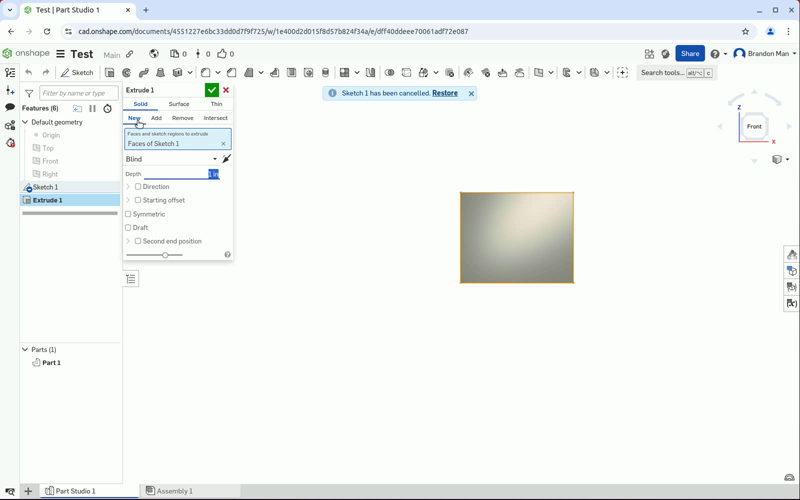
text(9.147)
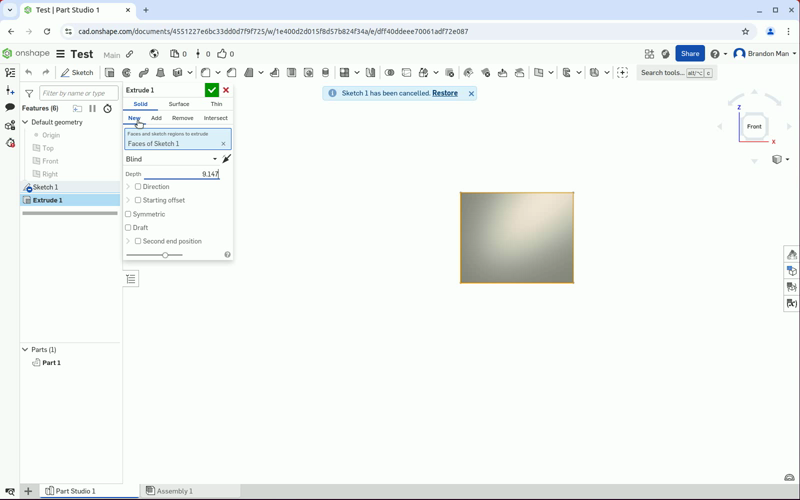
key(enter)
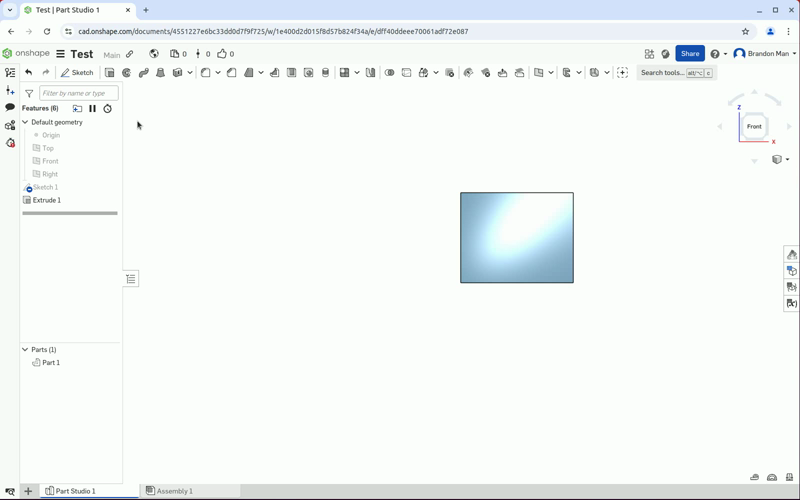
key(shift+h)
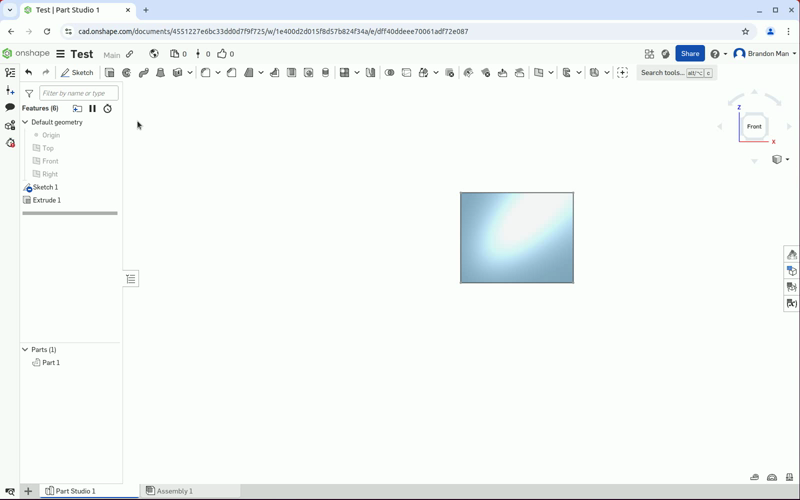
key(shift+h)
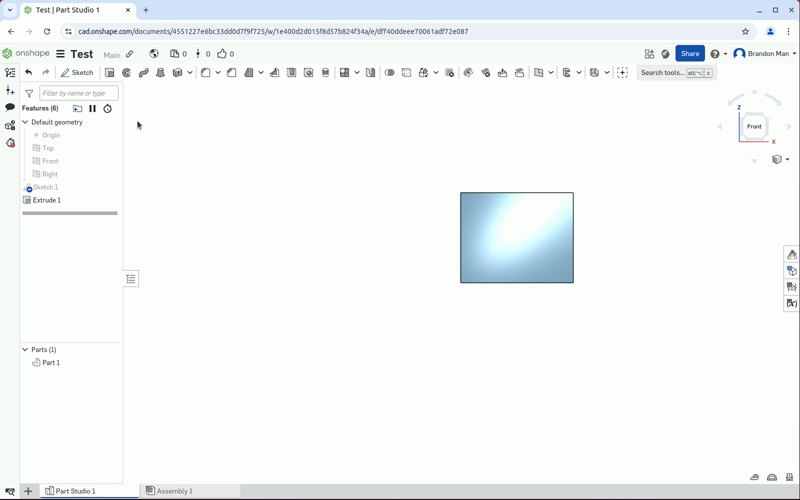
mouse_move(73, 189)
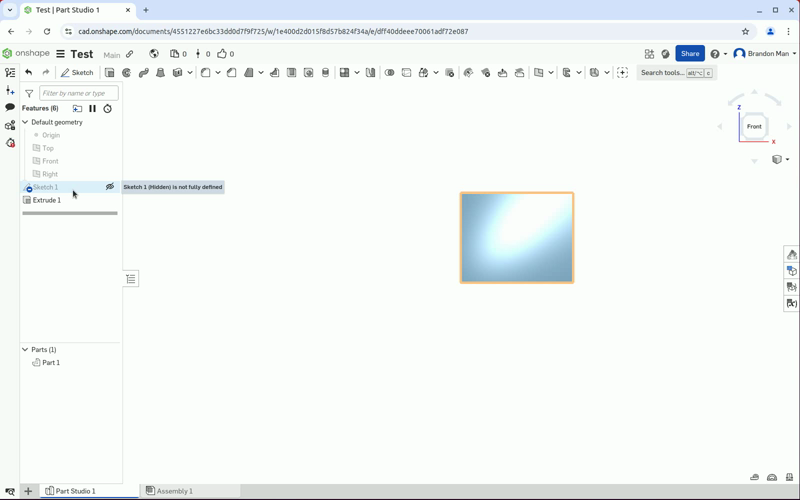
click(73, 189)
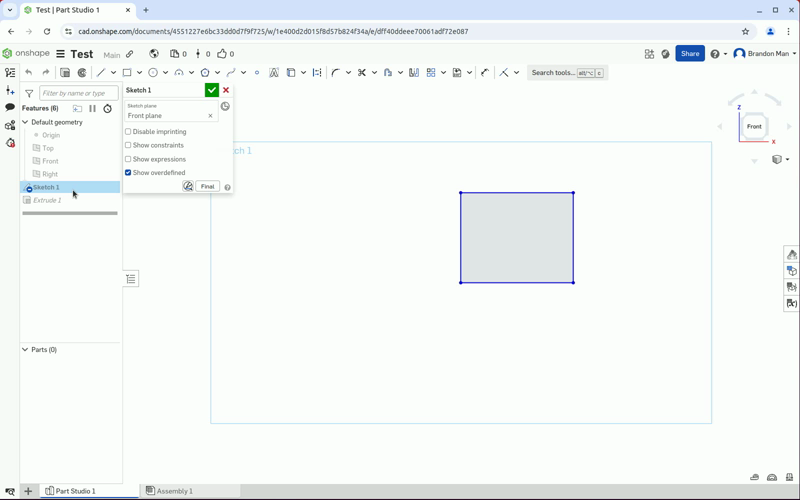
mouse_move(229, 92)
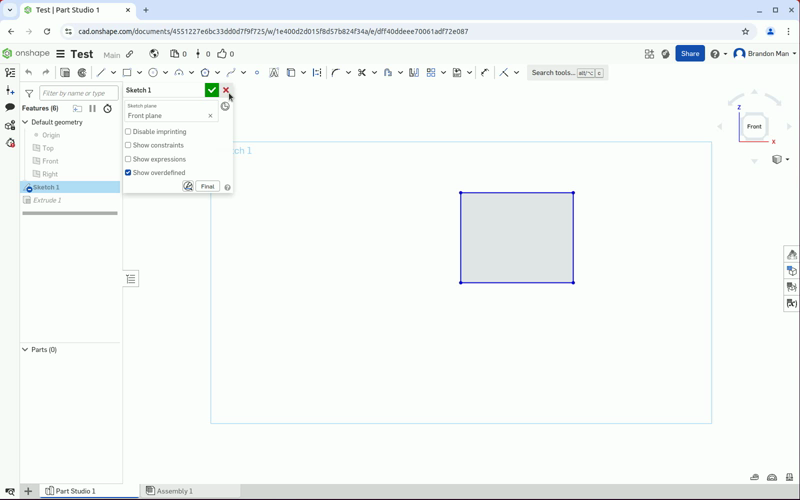
click(229, 92)
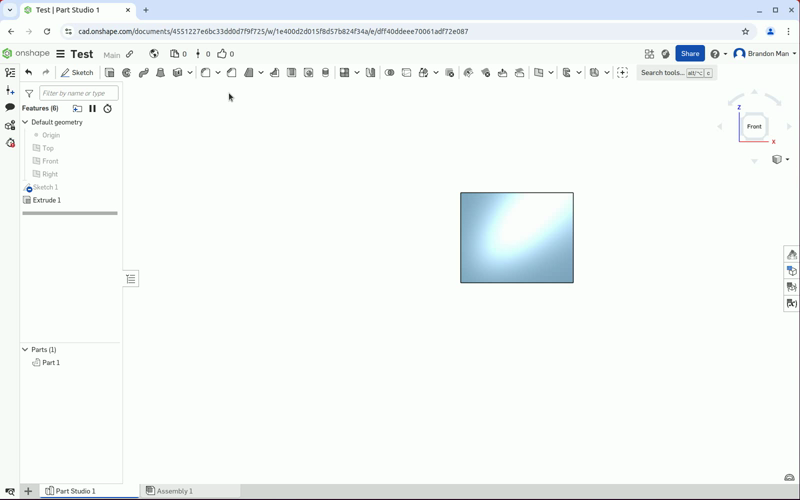
mouse_move(541, 75)
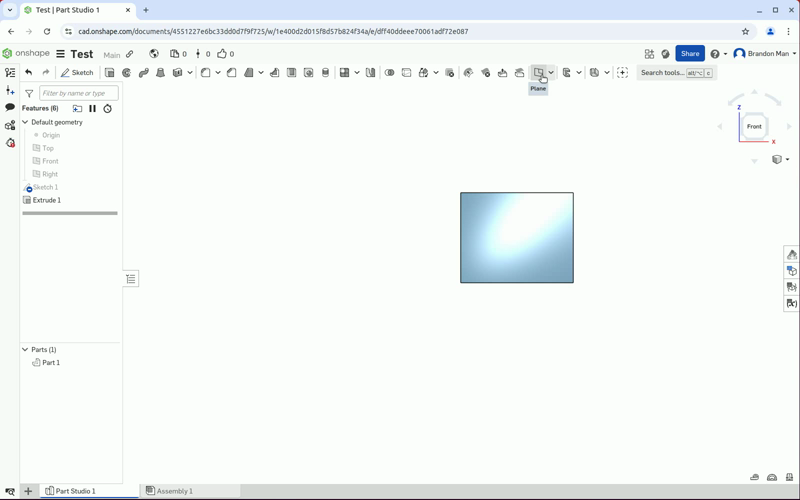
click(541, 75)
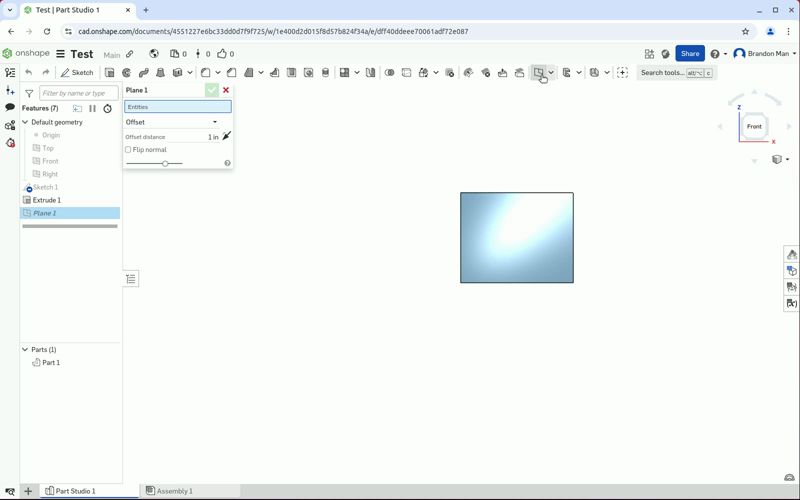
mouse_move(73, 163)
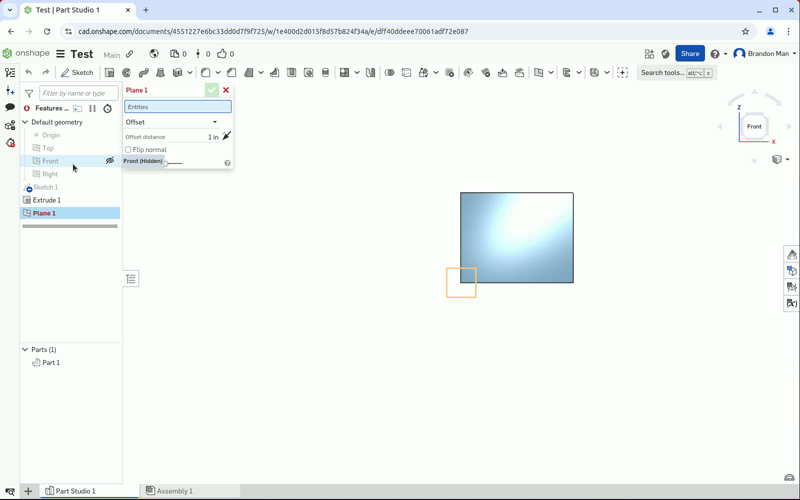
click(73, 163)
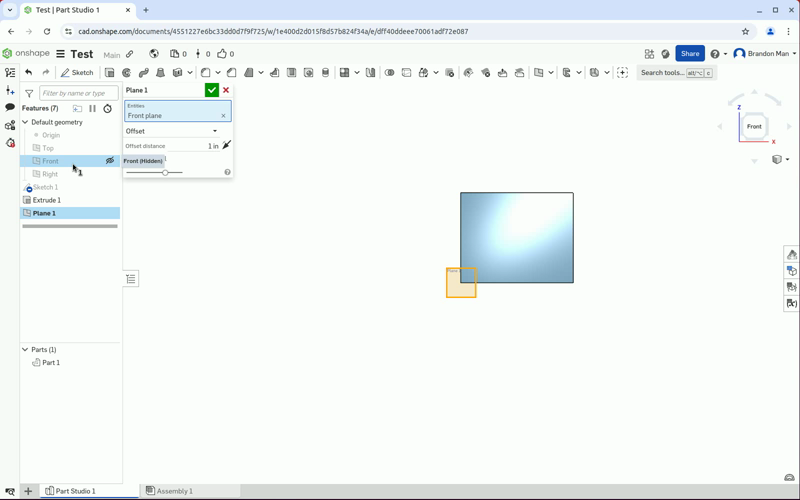
key(tab, 2)
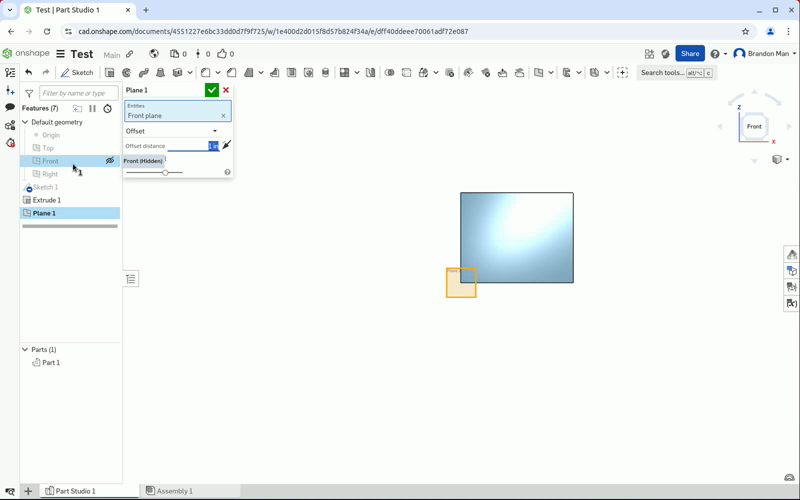
text(9.151)
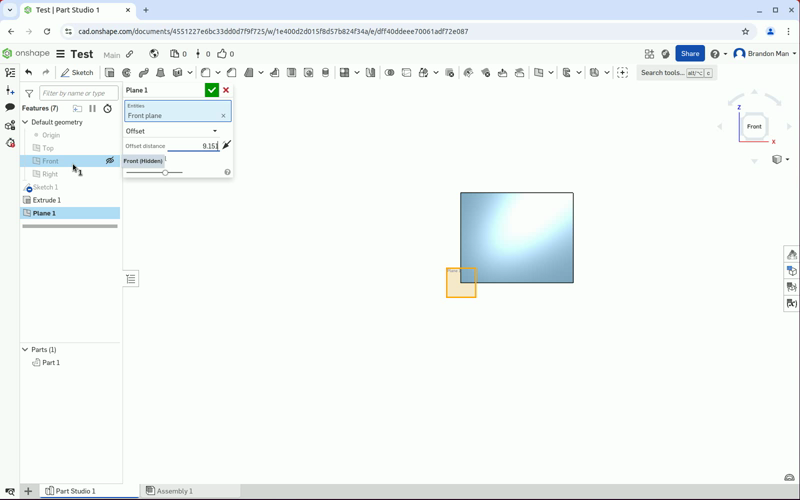
key(enter, 2)
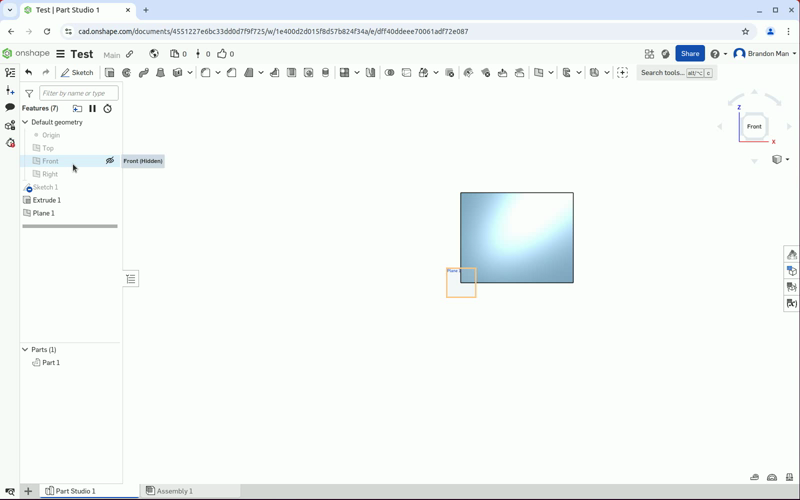
key(shift+s)
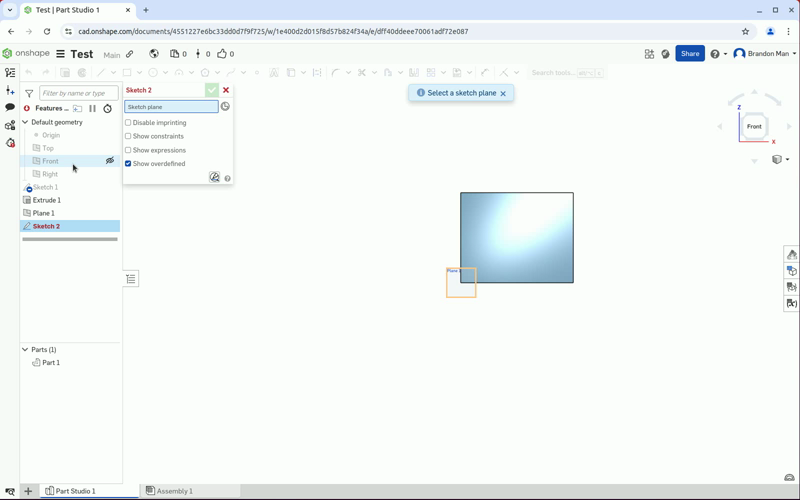
mouse_move(73, 215)
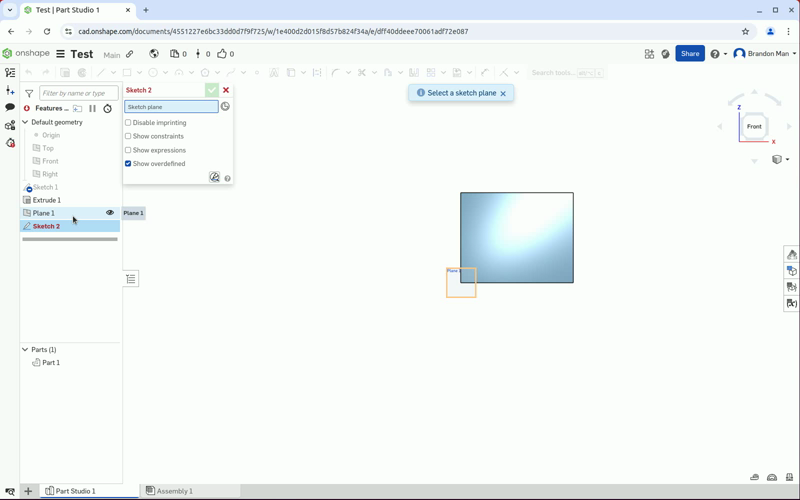
click(73, 215)
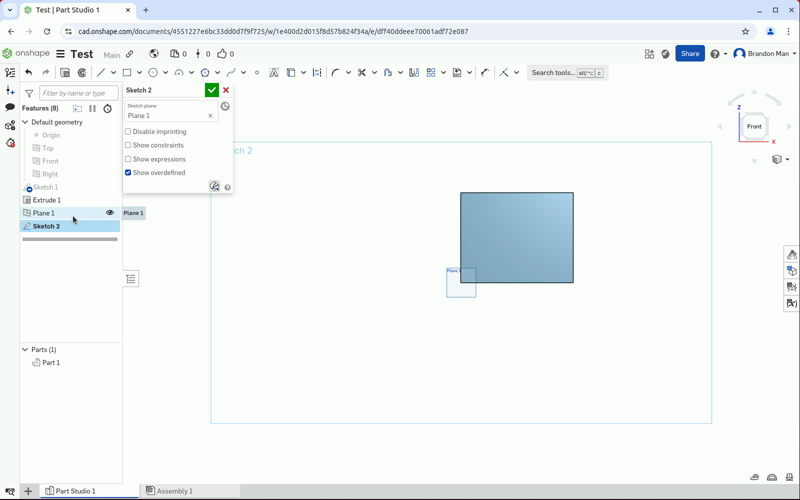
mouse_move(73, 352)
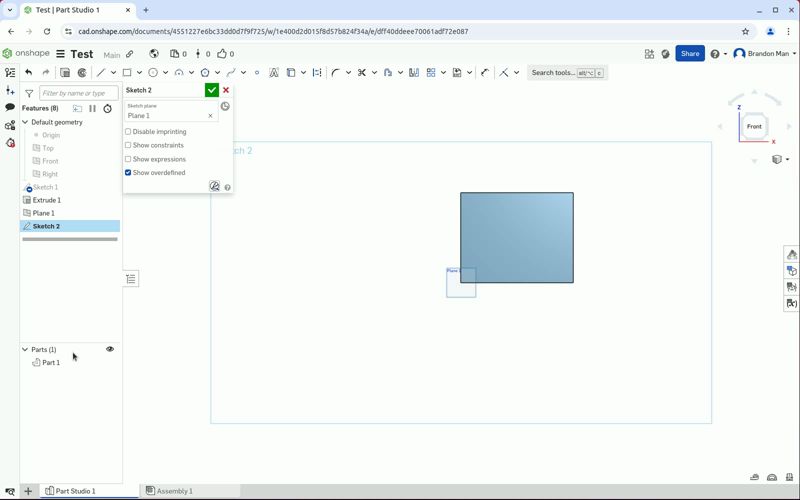
key(y)
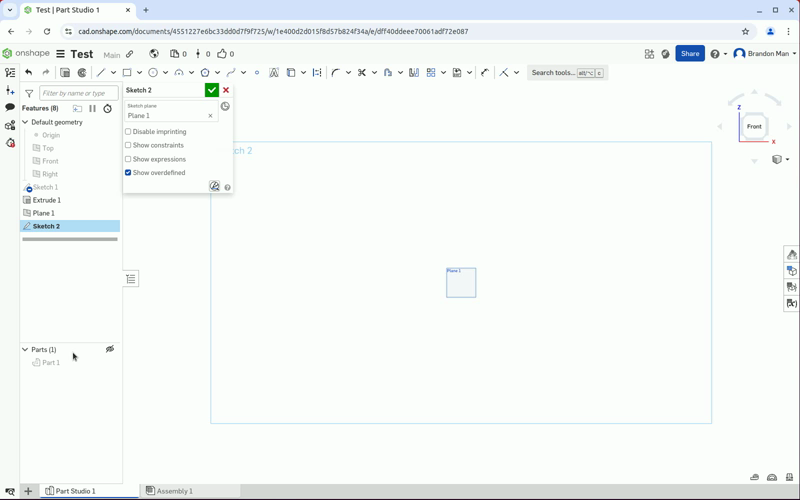
key(l)
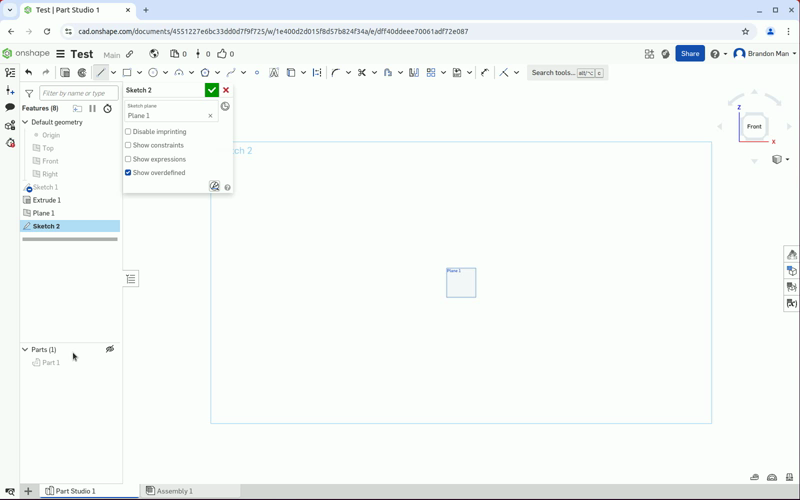
key_down(shift)
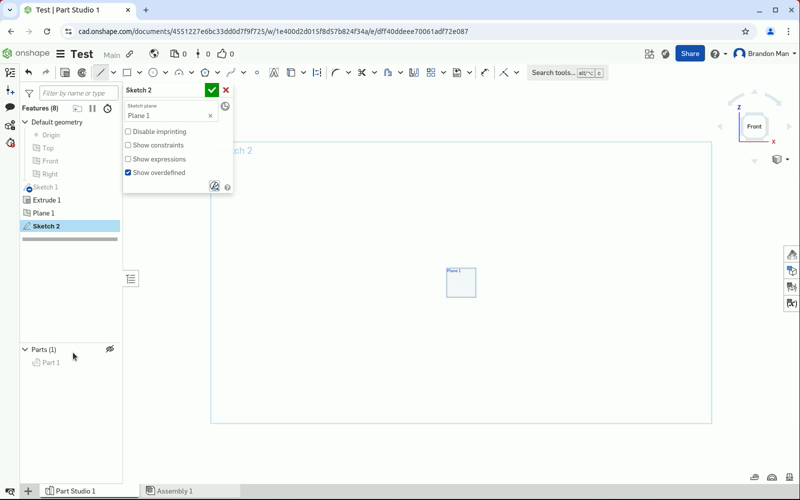
mouse_move(483, 282)
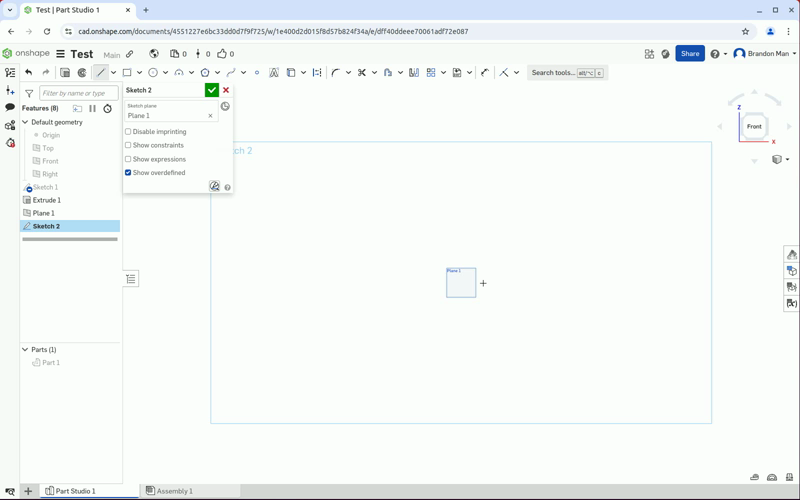
click(483, 282)
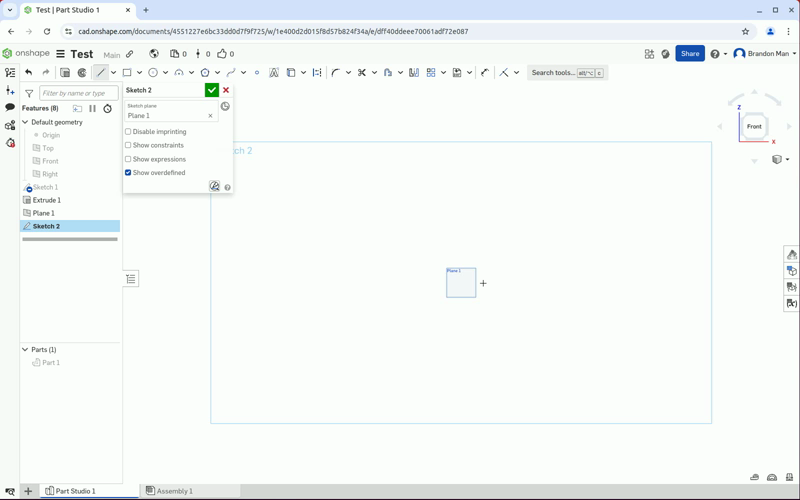
key_up(shift)
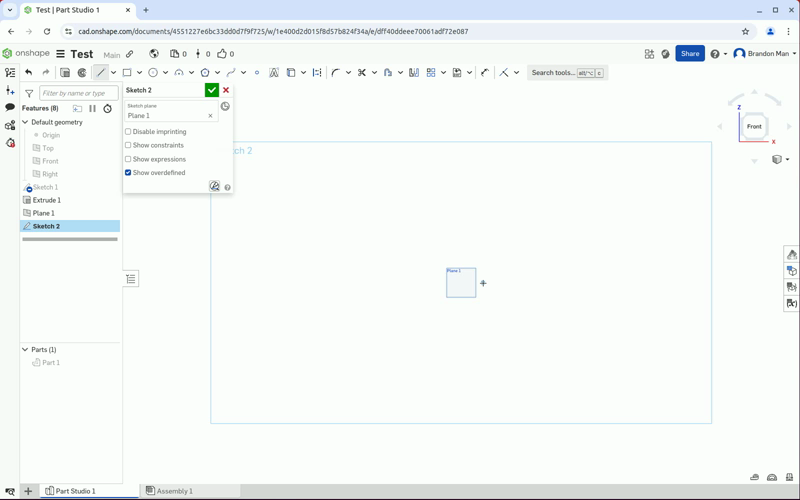
key_down(shift)
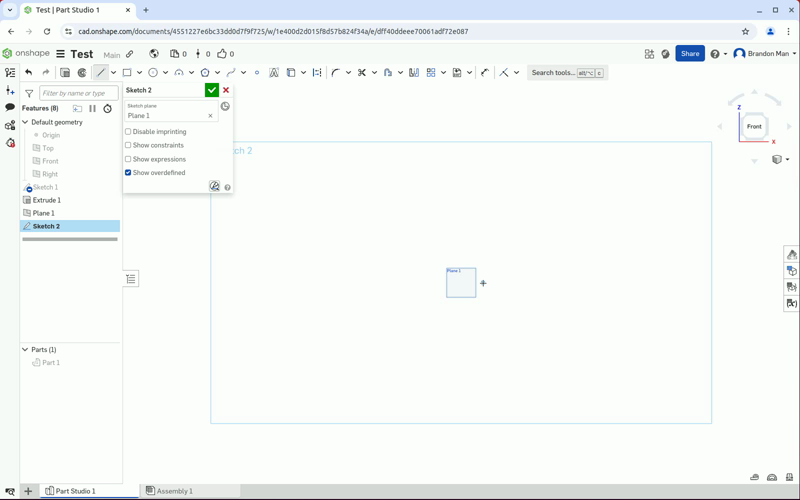
mouse_move(551, 282)
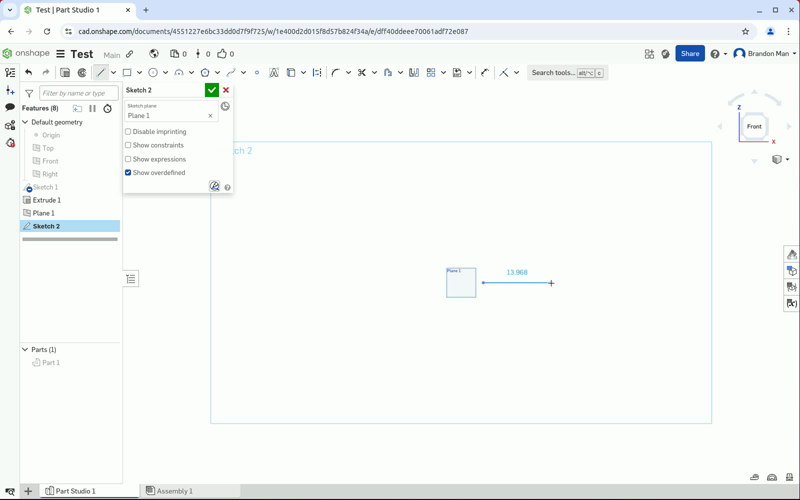
click(551, 282)
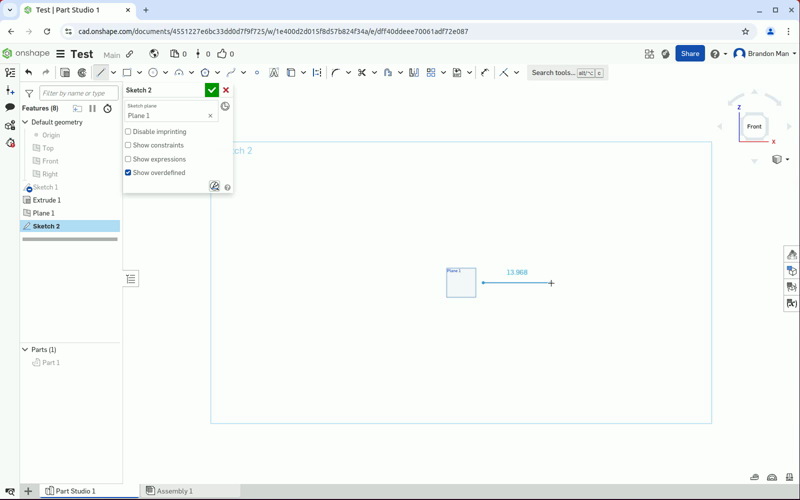
key_up(shift)
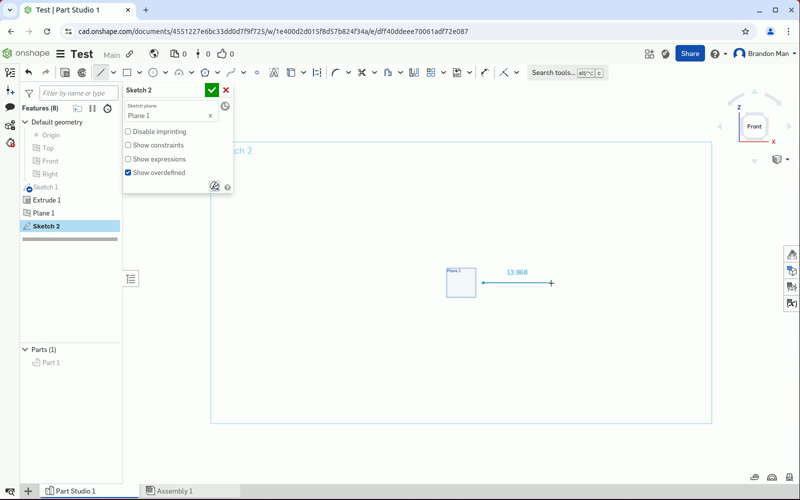
key_down(shift)
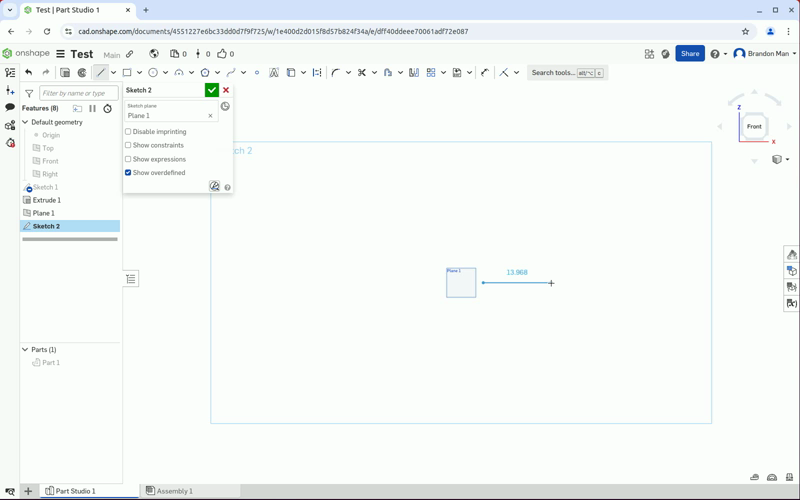
mouse_move(483, 237)
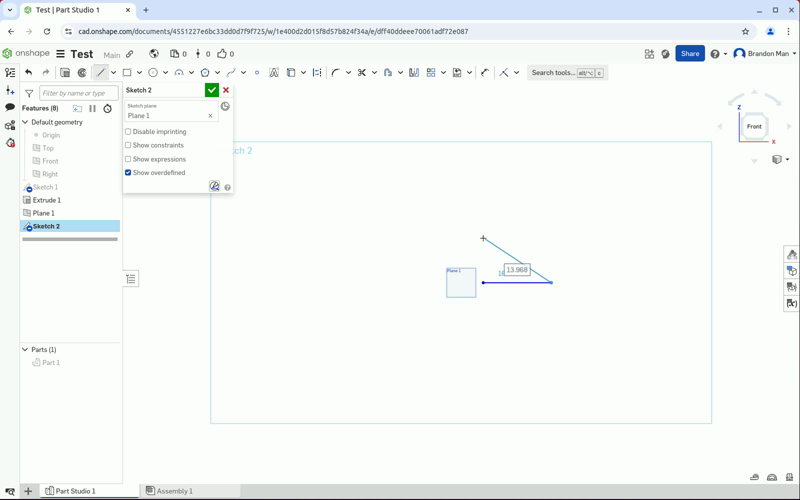
click(483, 237)
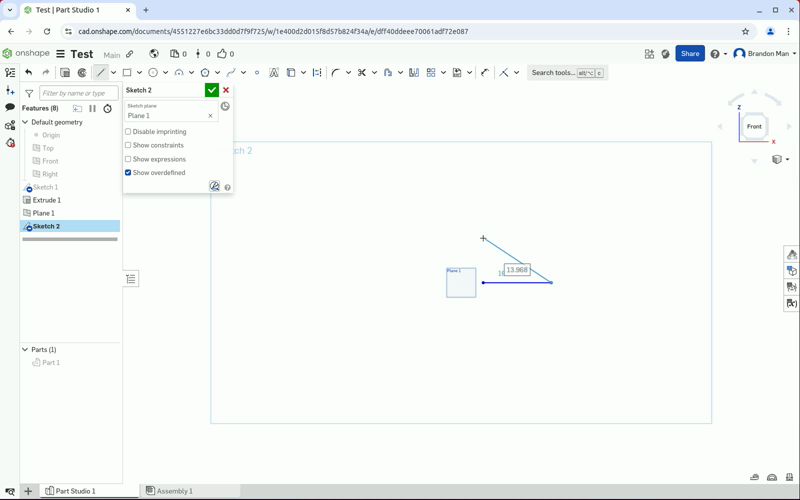
key_up(shift)
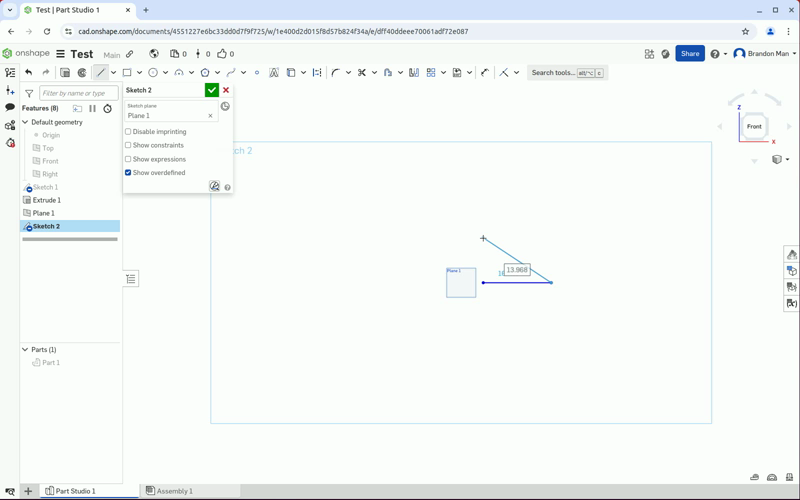
mouse_move(513, 237)
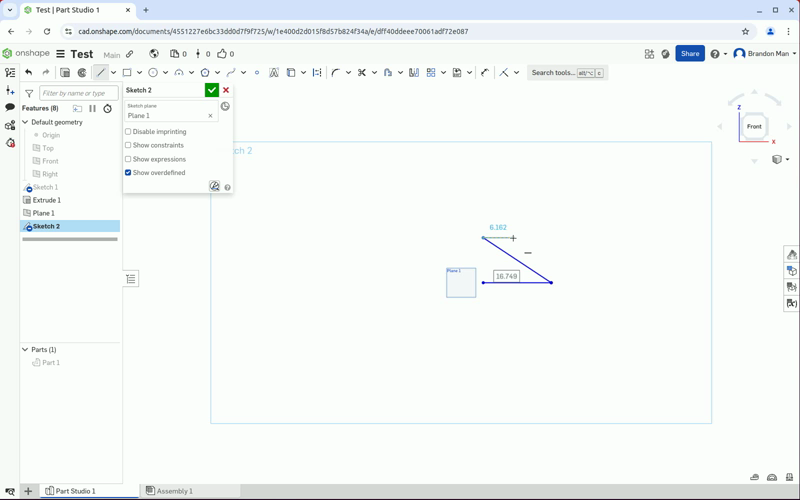
key_down(shift)
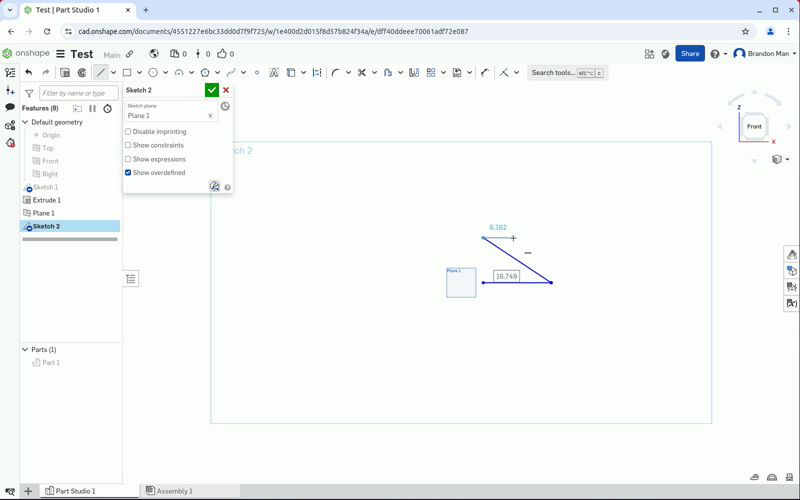
mouse_move(483, 282)
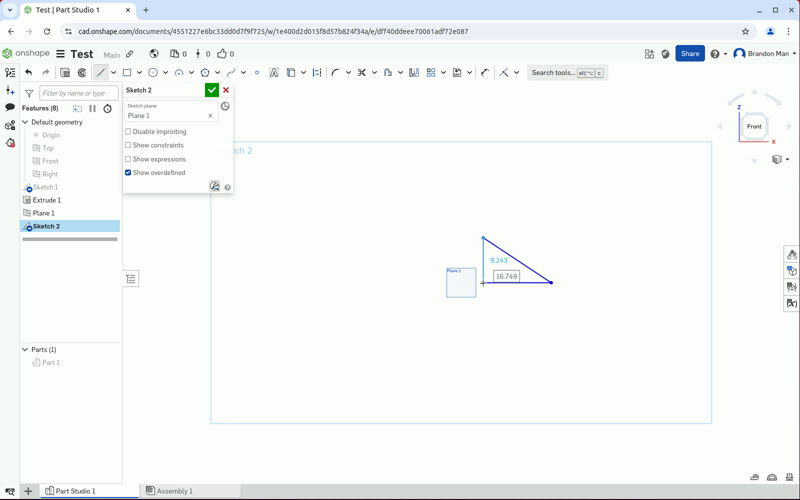
key_up(shift)
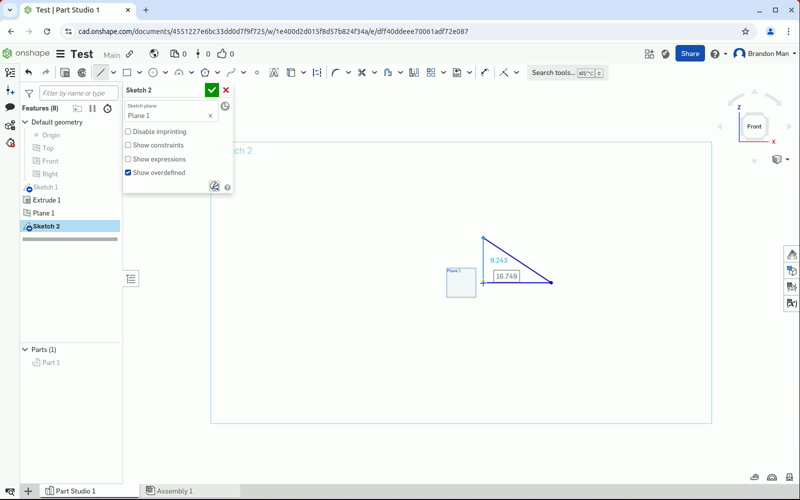
click(483, 282)
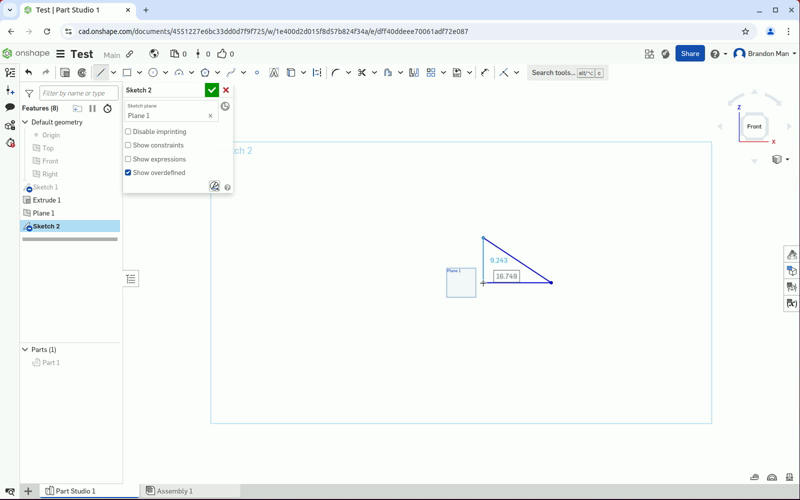
key(esc)
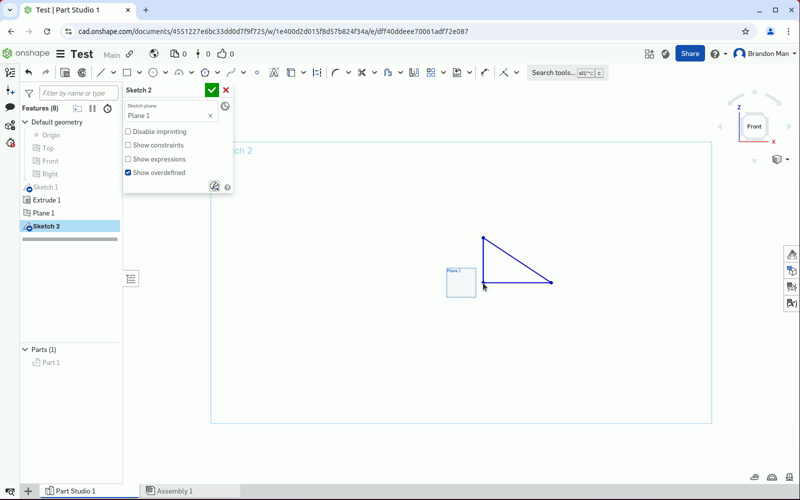
mouse_move(506, 256)
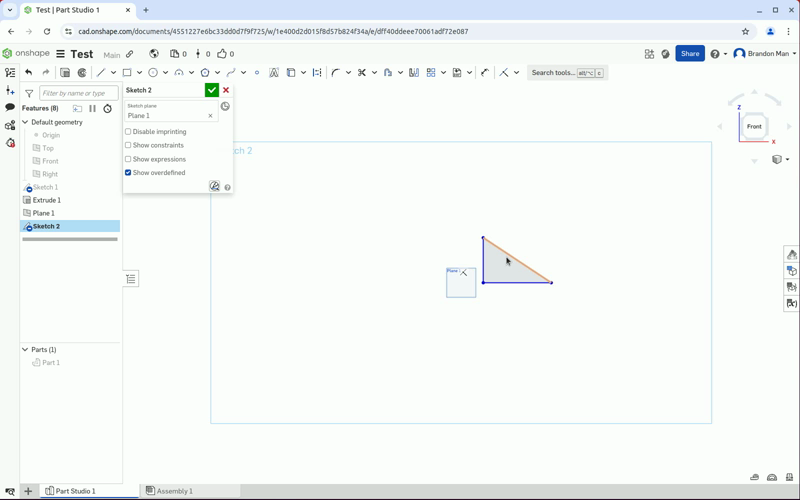
scroll(6)
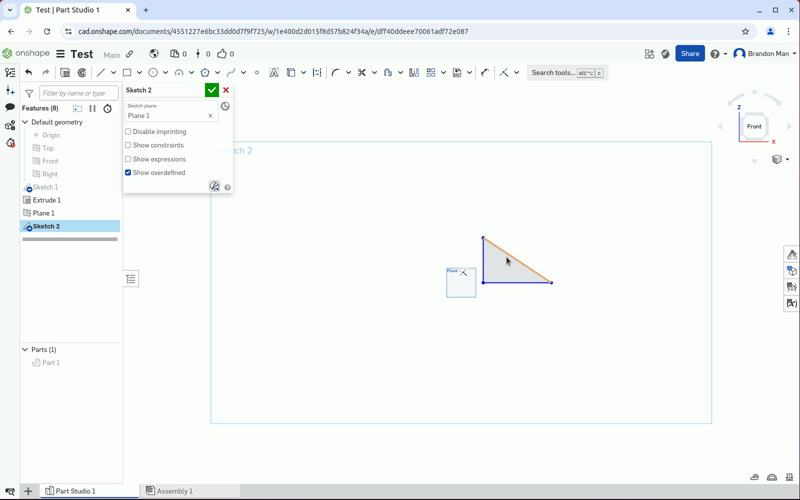
scroll(6)
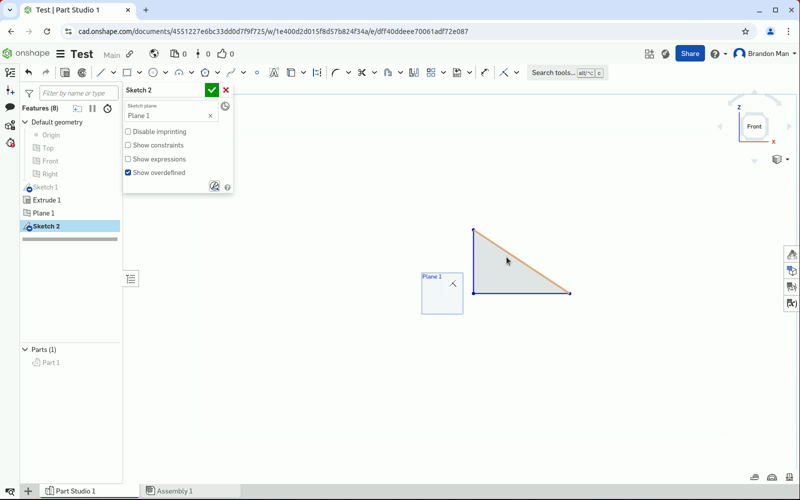
scroll(6)
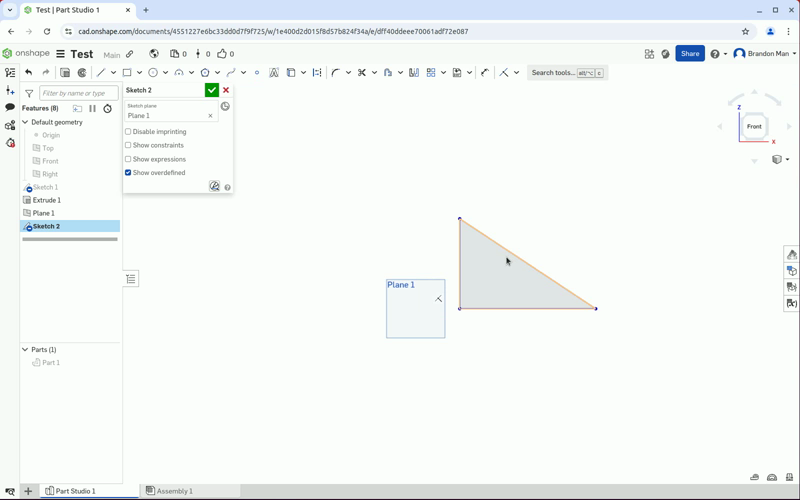
scroll(6)
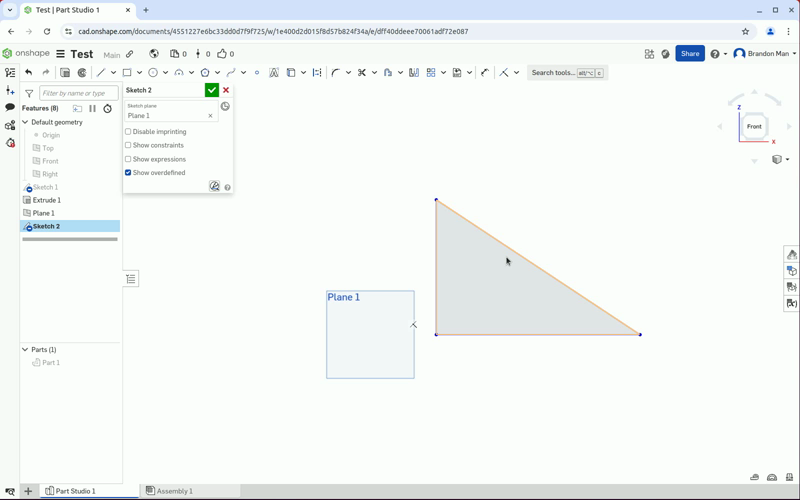
scroll(6)
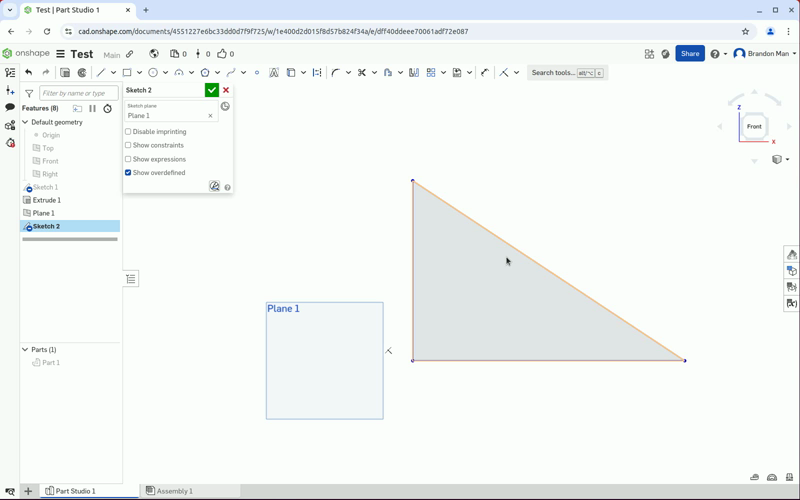
scroll(6)
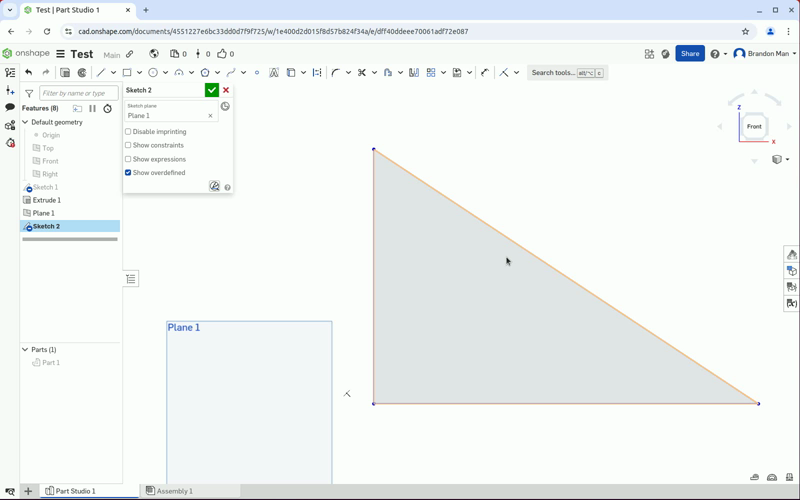
scroll(6)
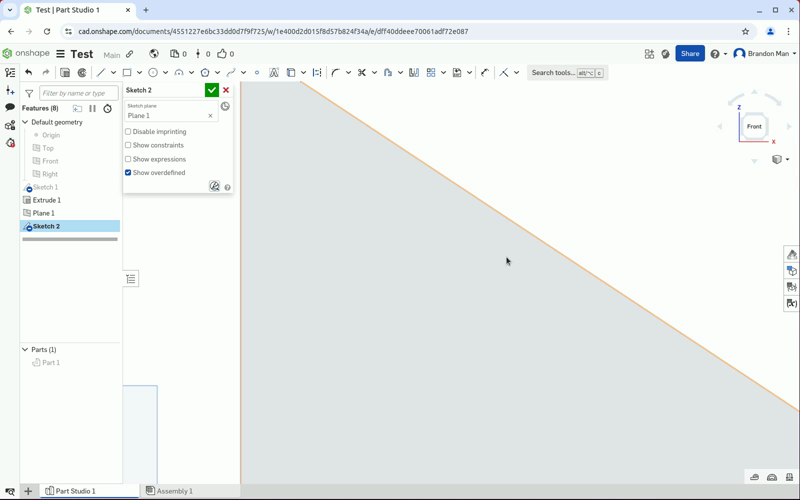
click(506, 256)
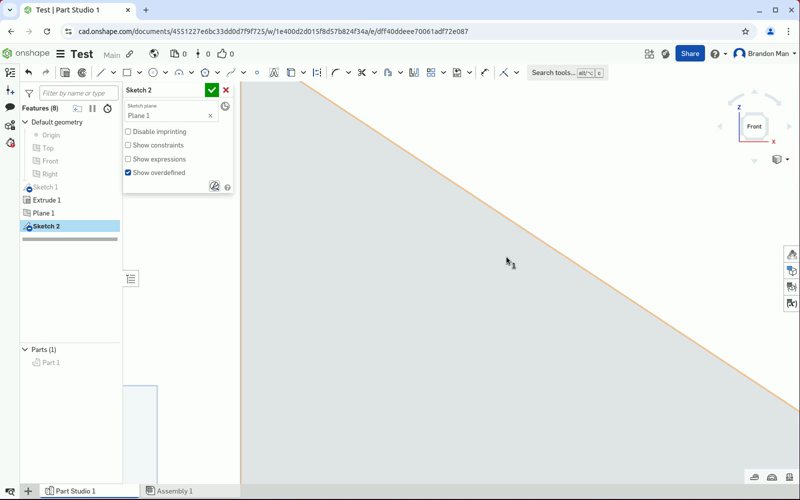
scroll(-6)
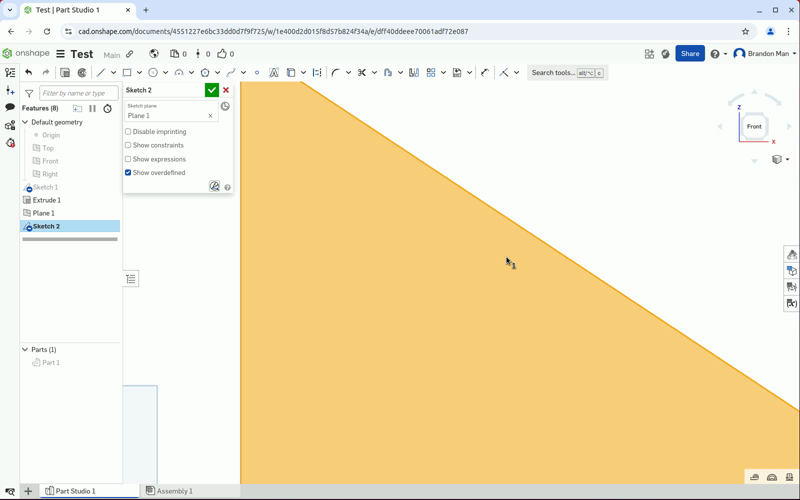
scroll(-6)
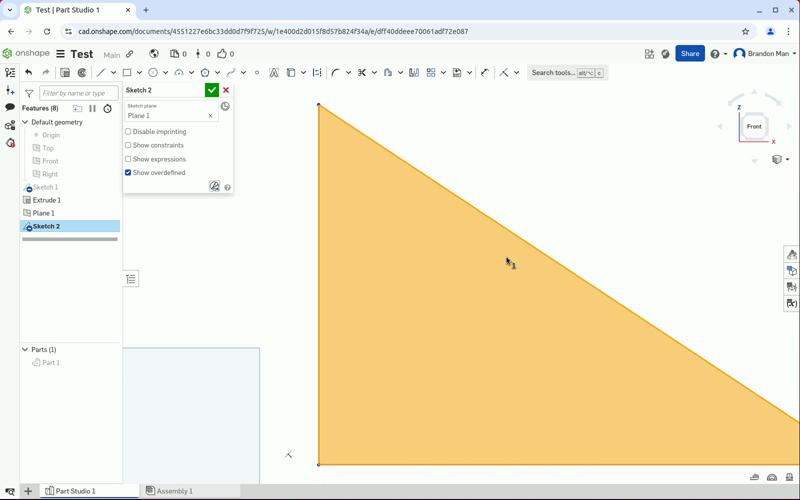
scroll(-6)
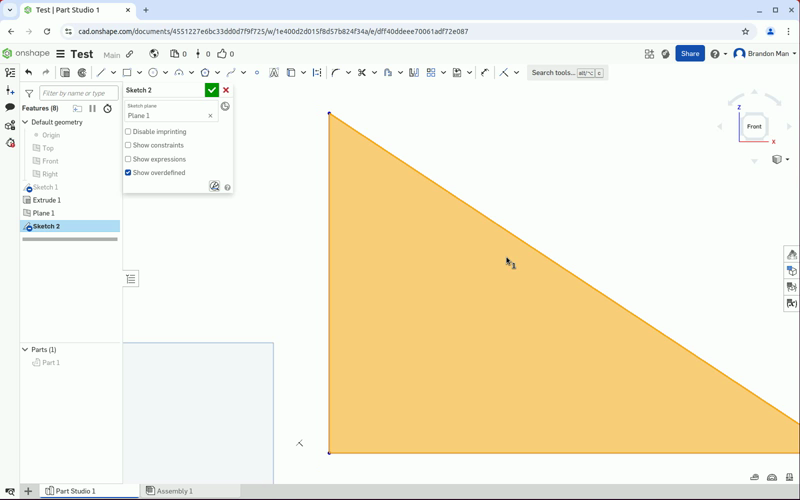
scroll(-6)
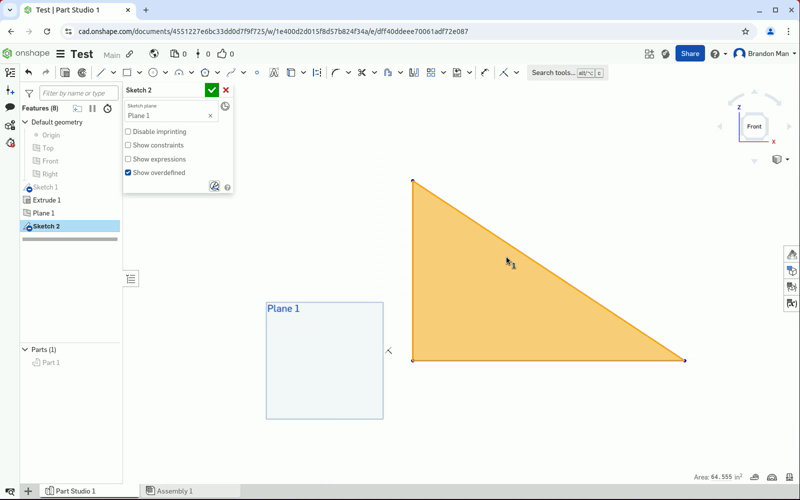
scroll(-6)
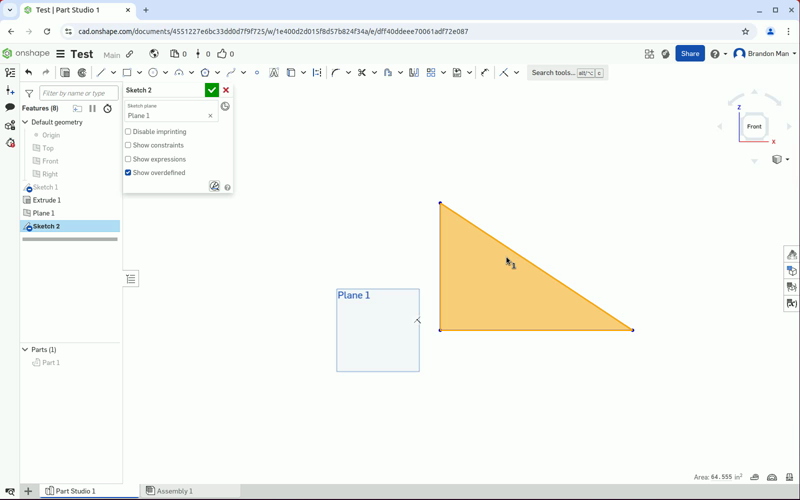
scroll(-6)
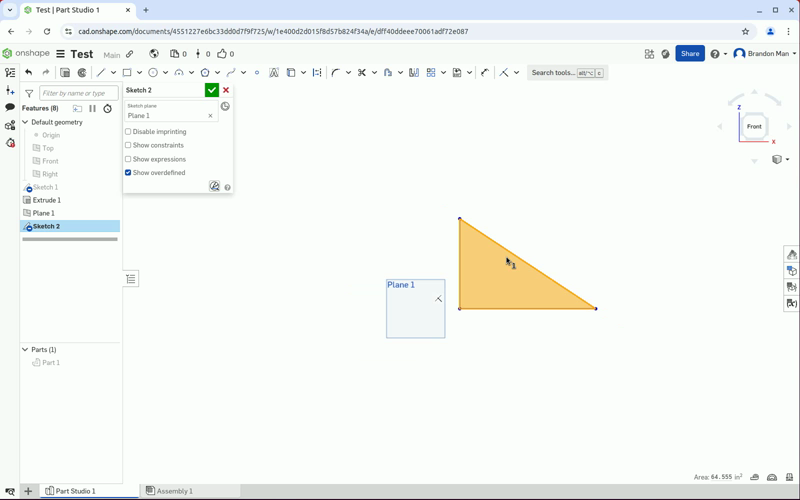
scroll(-6)
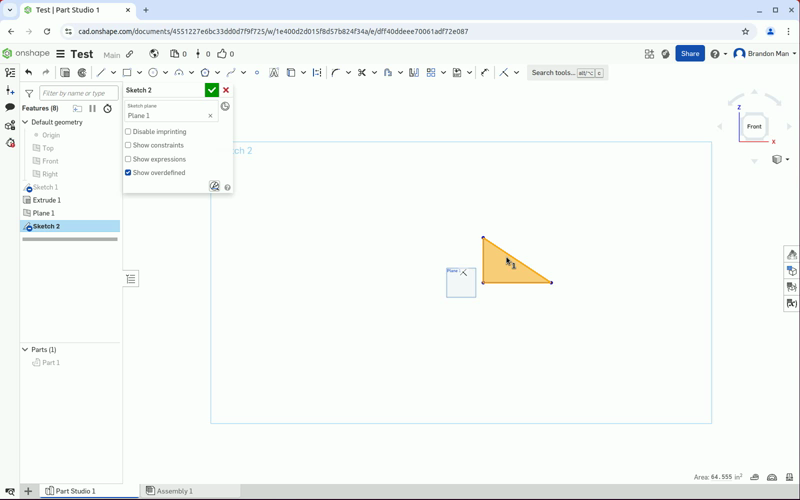
mouse_move(73, 352)
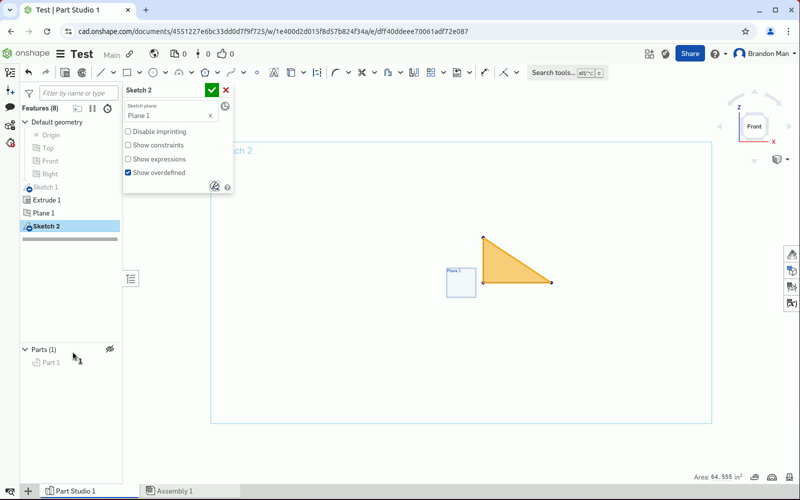
key(shift+y)
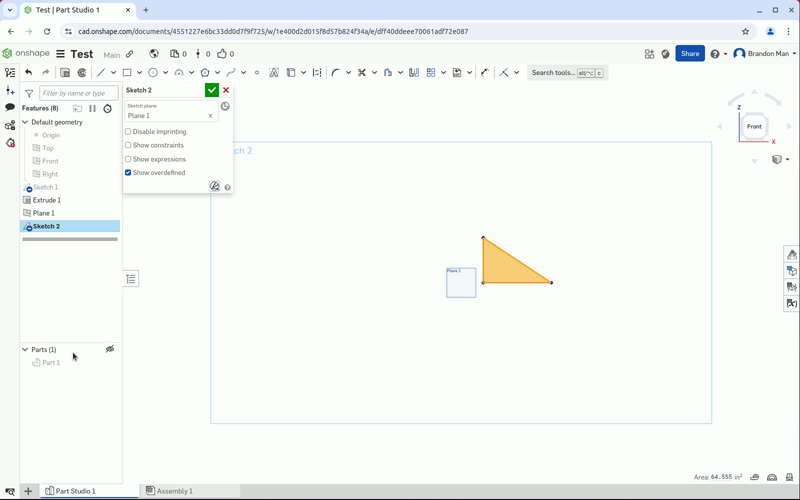
key(shift+e)
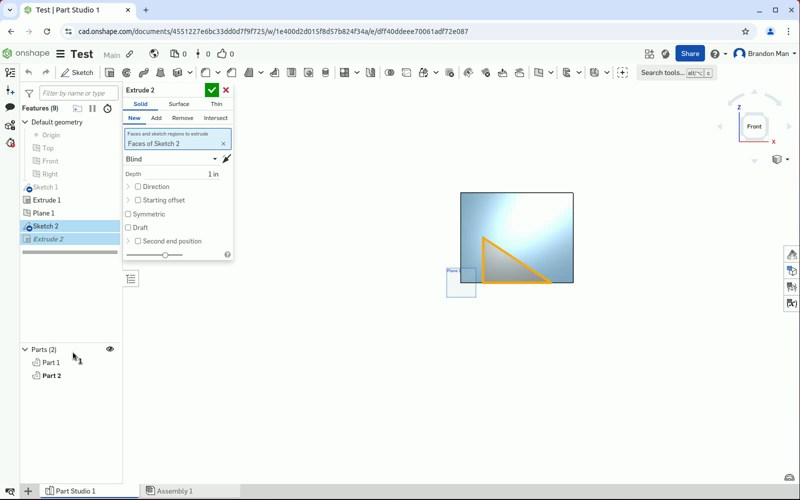
mouse_move(143, 106)
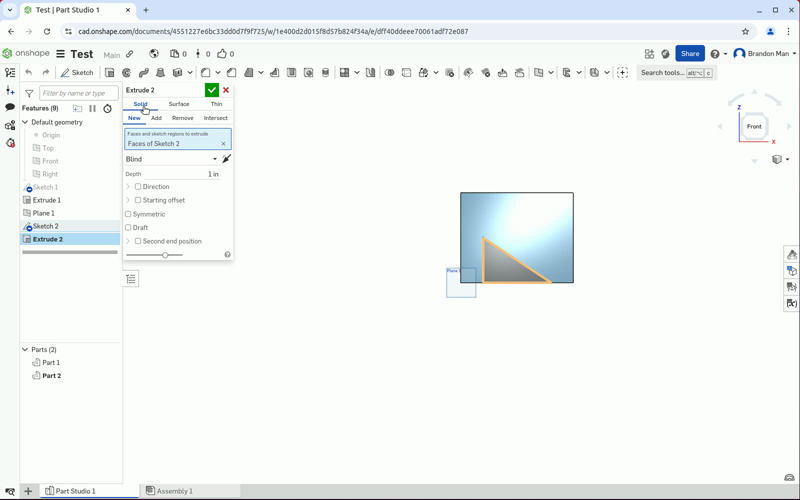
click(143, 106)
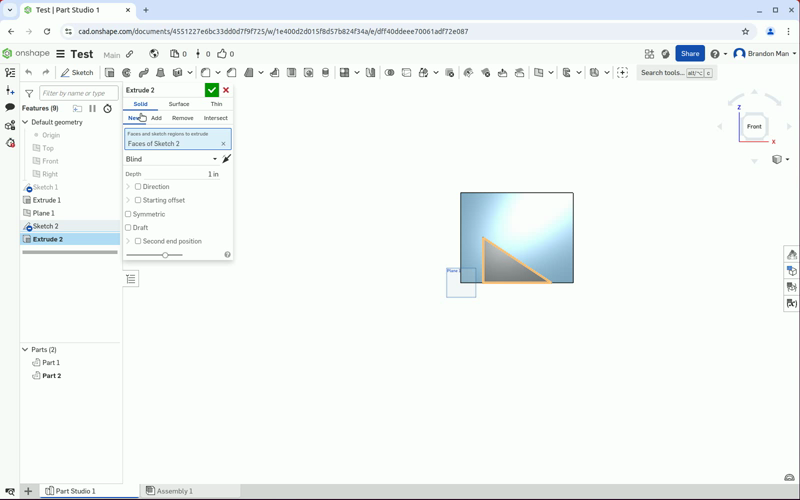
mouse_move(137, 120)
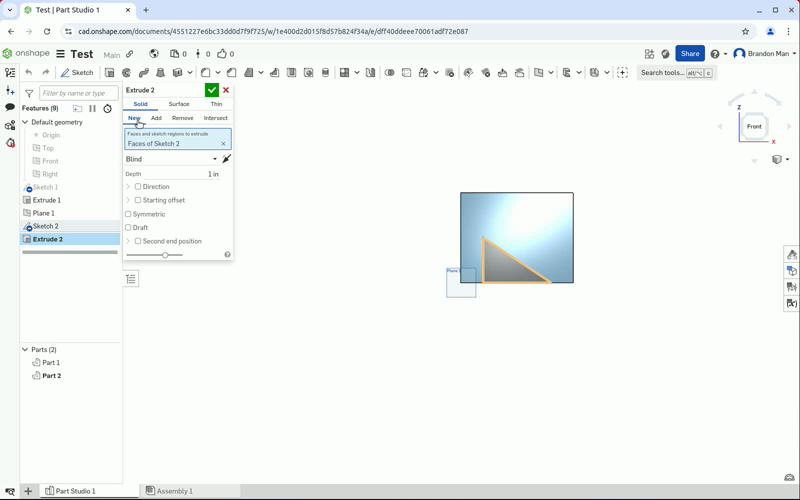
click(137, 120)
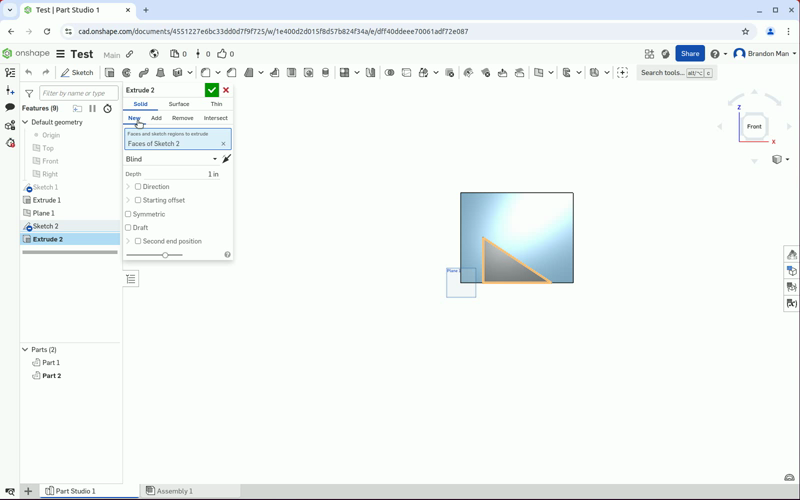
key(tab, 4)
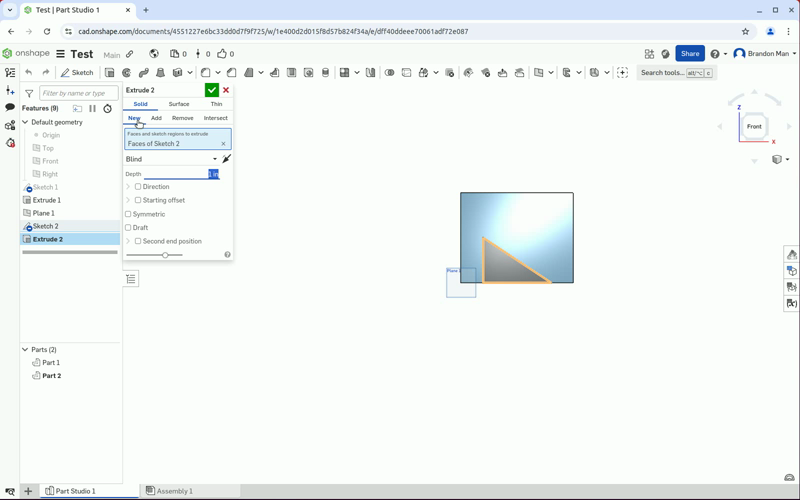
text(9.147)
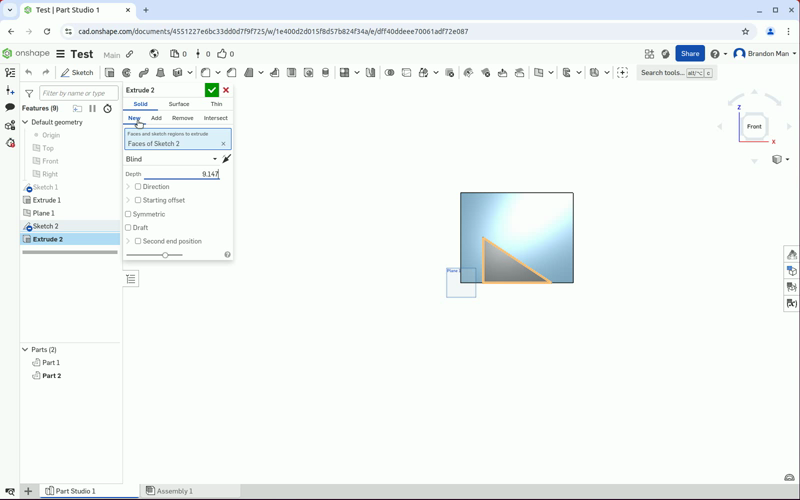
key(enter)
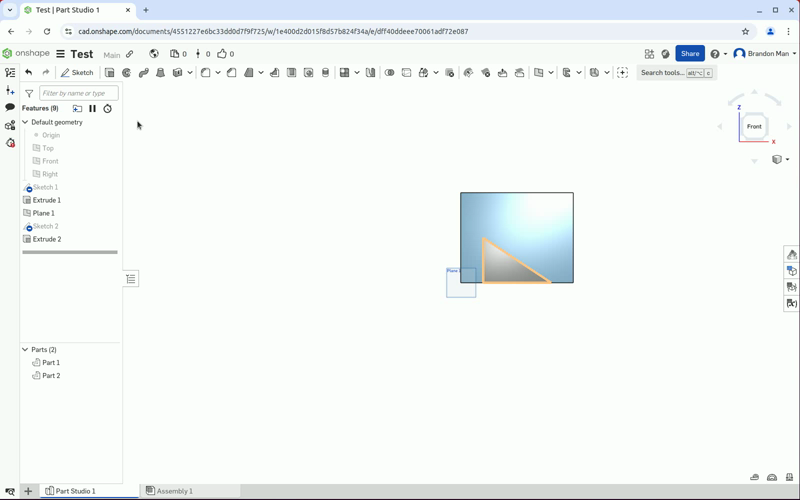
key(shift+h)
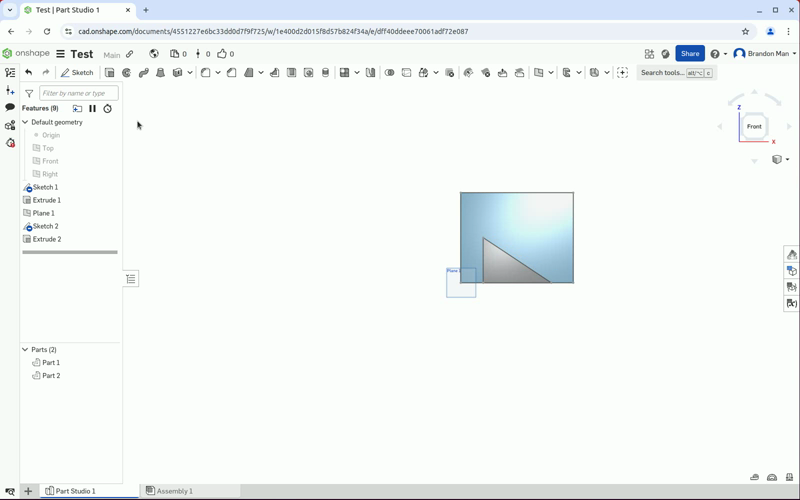
key(shift+h)
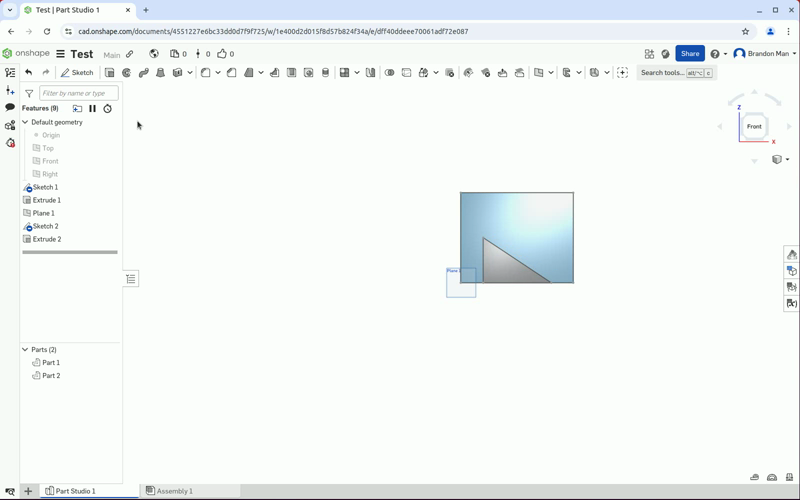
key(shift+7)
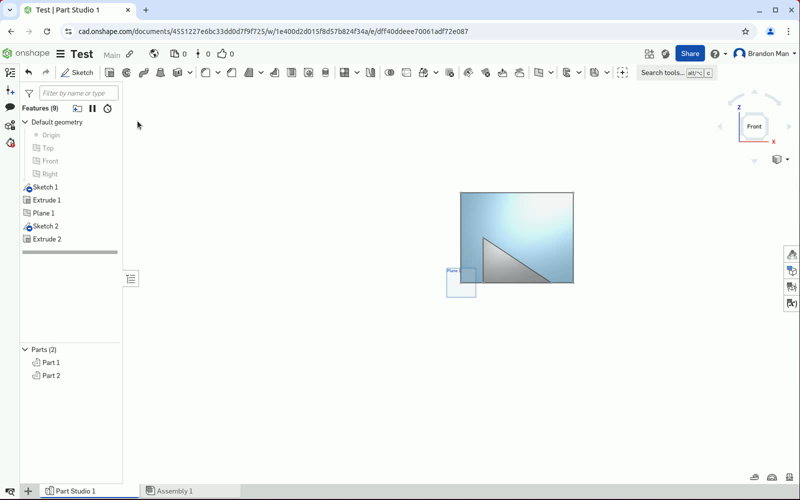
key(left, 2)
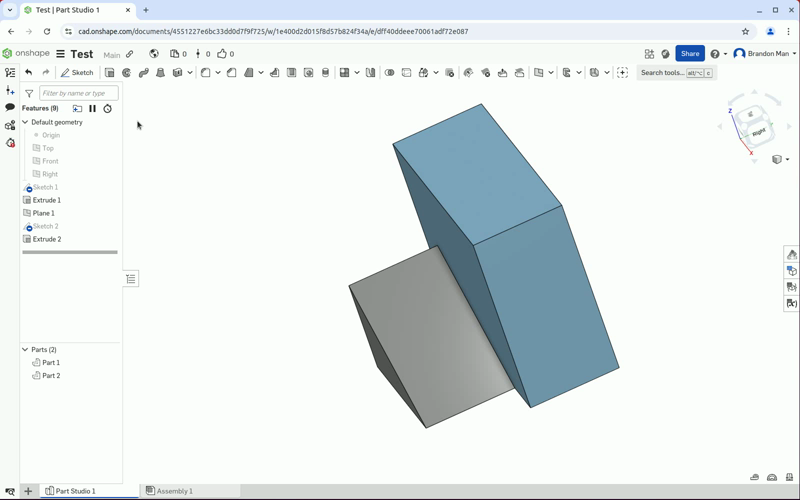
key(down, 2)
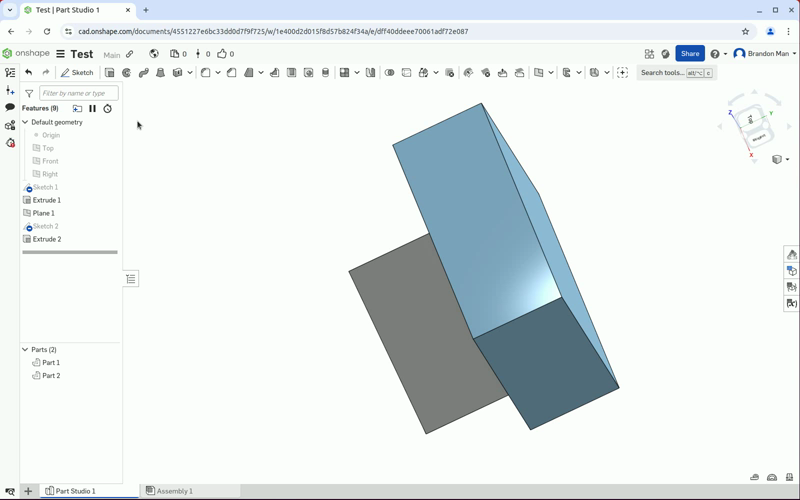
key(up, 2)
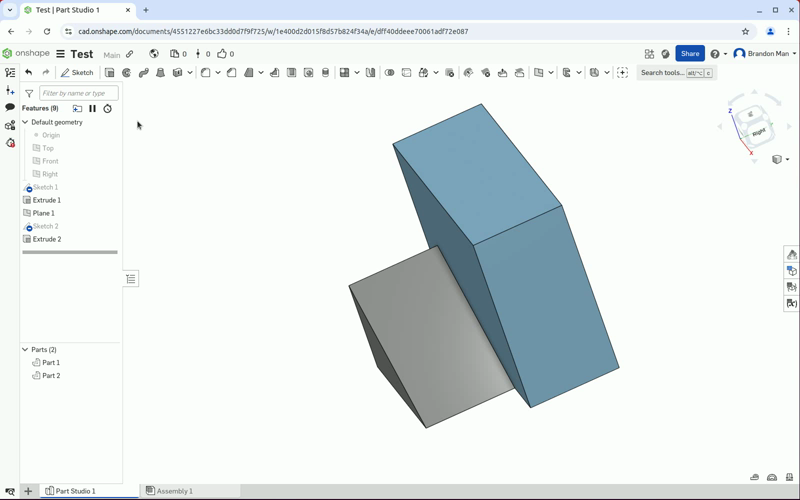
key(right, 2)
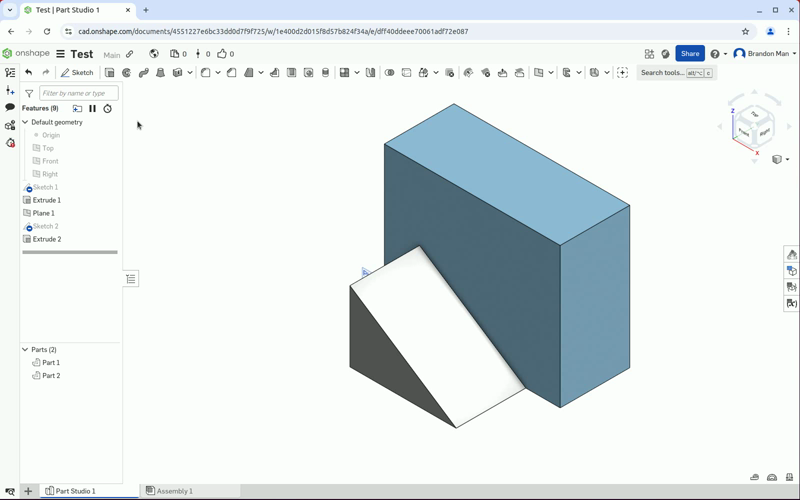
mouse_move(73, 189)
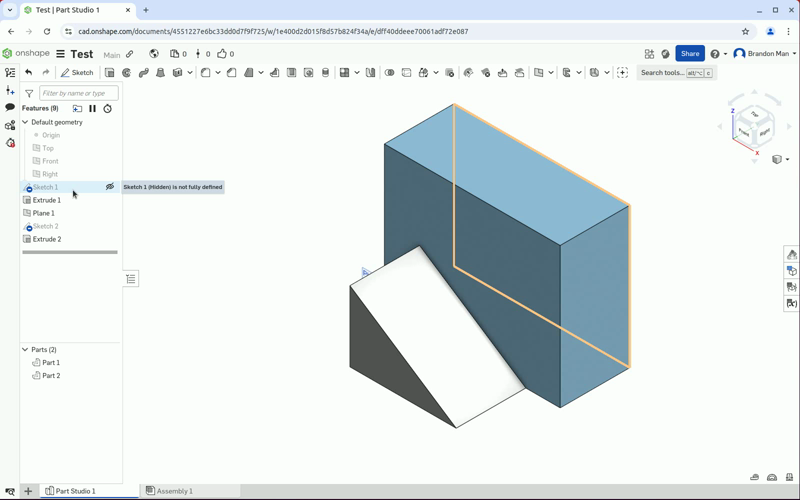
click(73, 189)